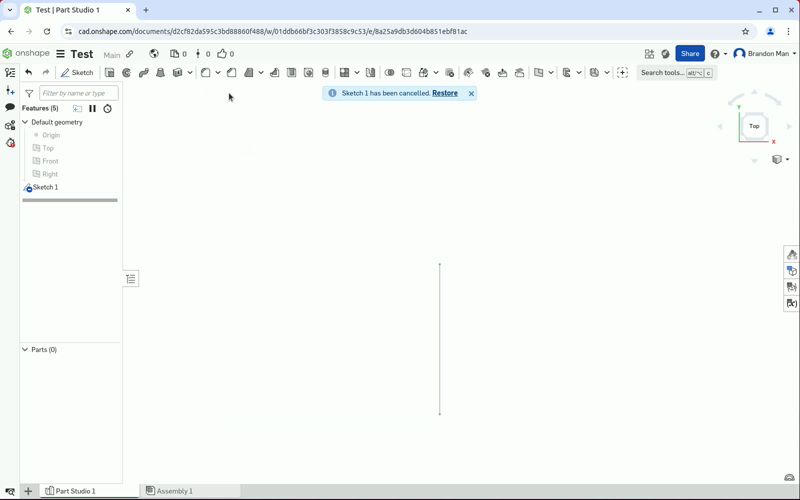
key(shift+h)
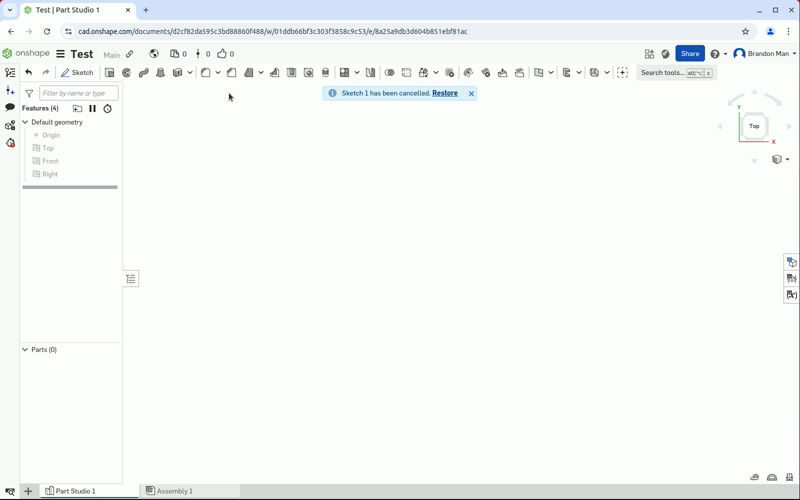
mouse_move(73, 352)
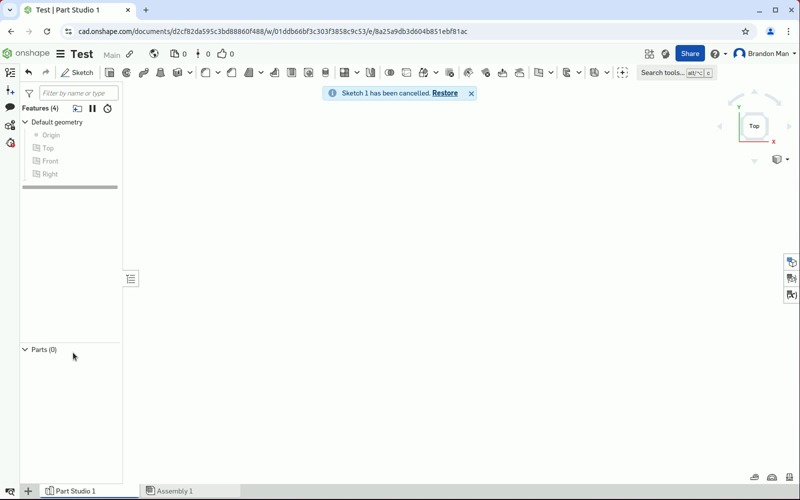
key(y)
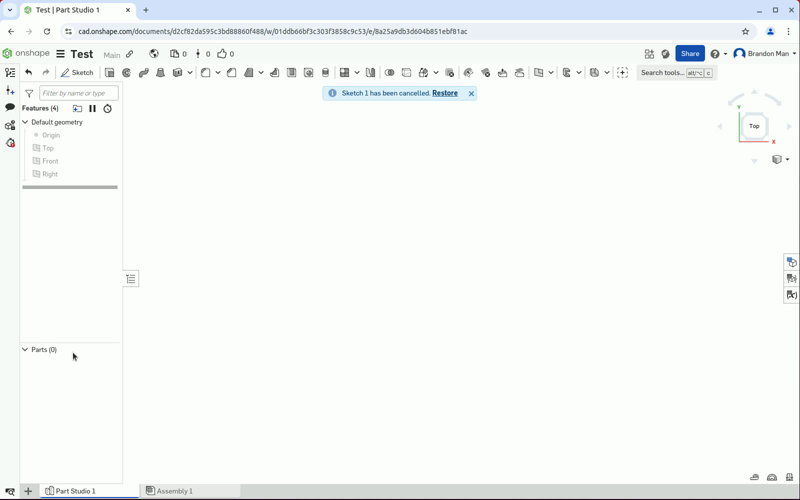
key(shift+p)
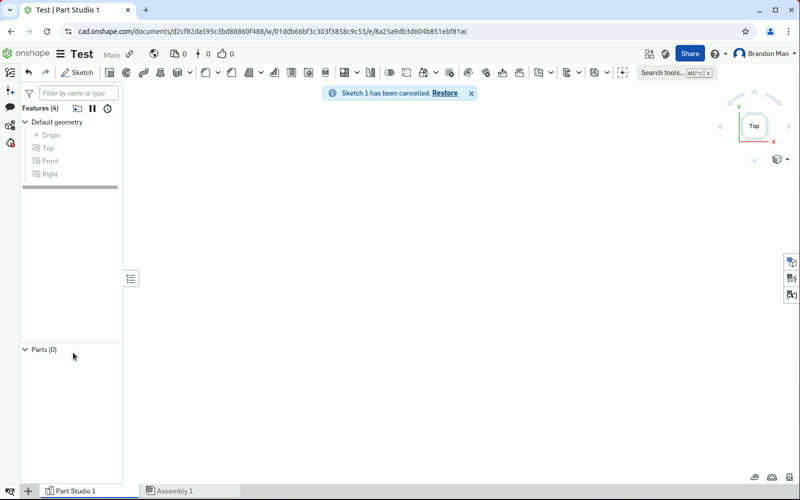
key(space)
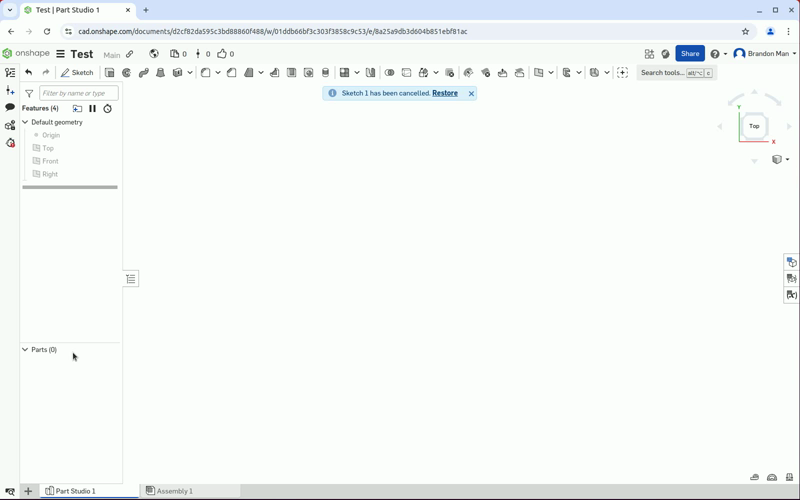
key_down(shift)
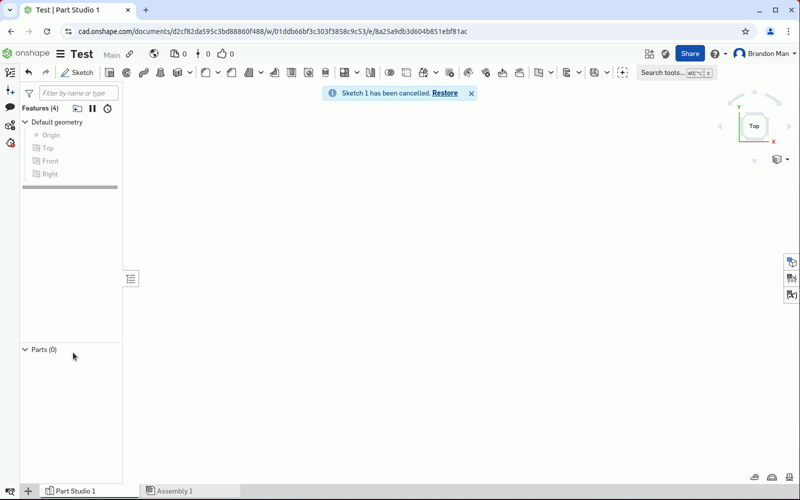
key(up)
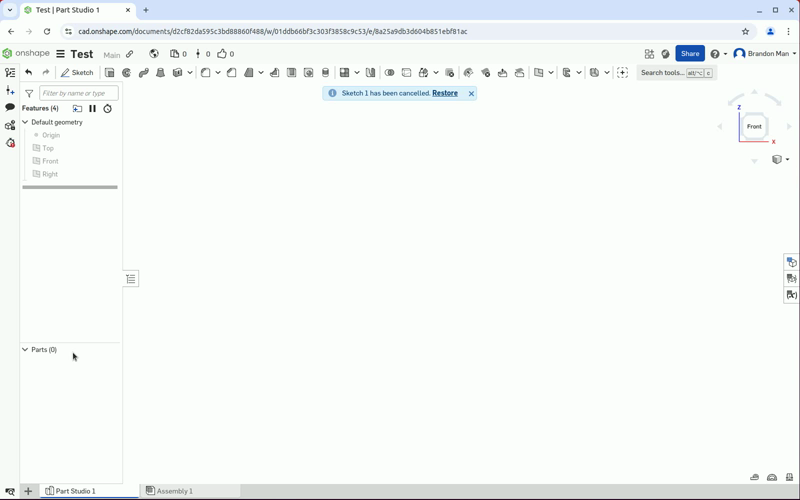
key_up(shift)
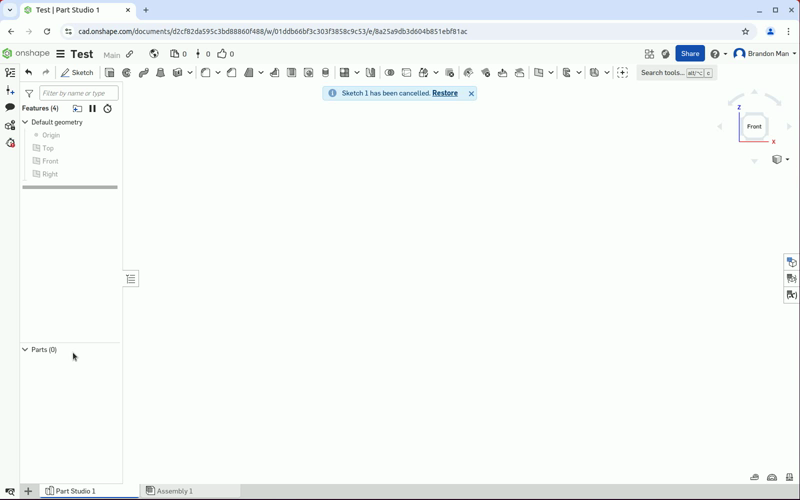
mouse_move(73, 352)
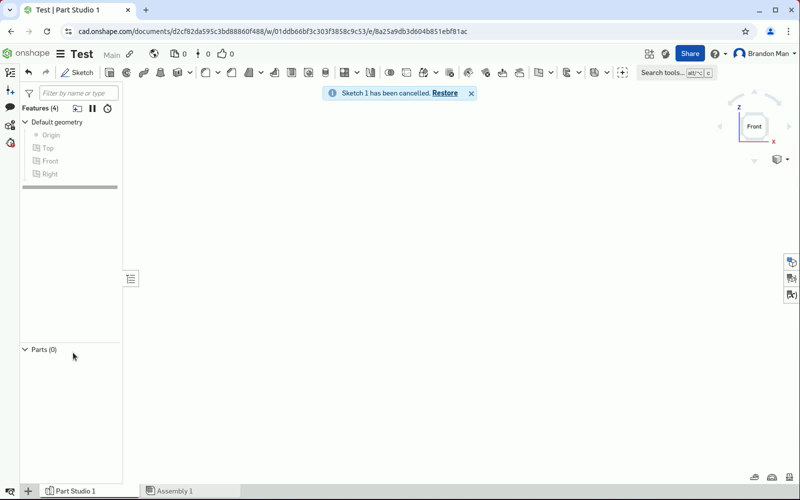
key(shift+y)
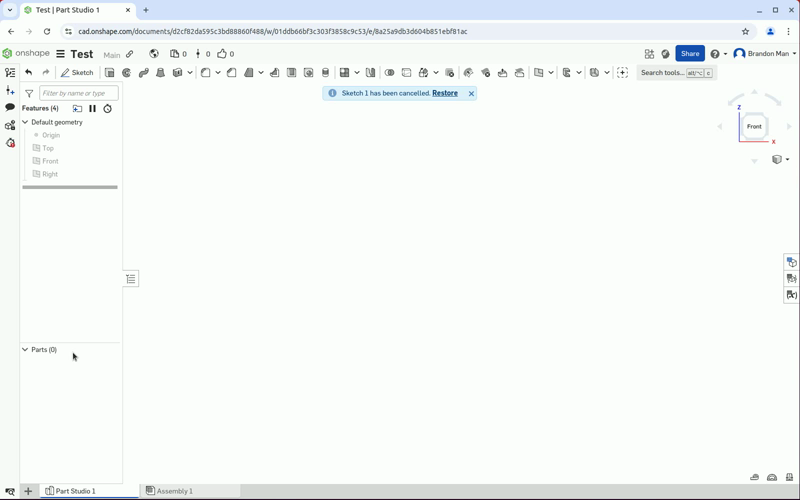
key(shift+s)
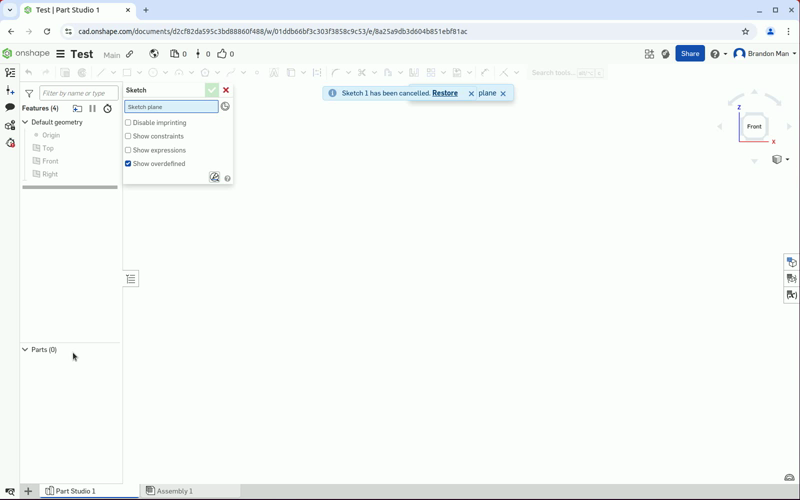
mouse_move(73, 163)
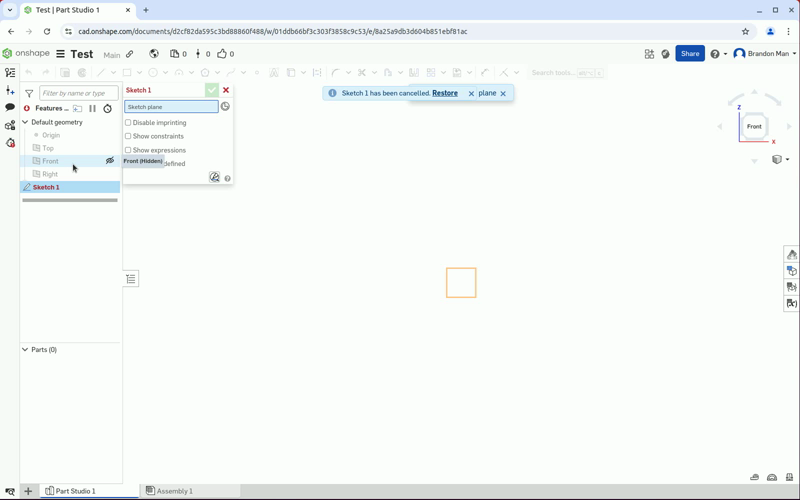
click(73, 163)
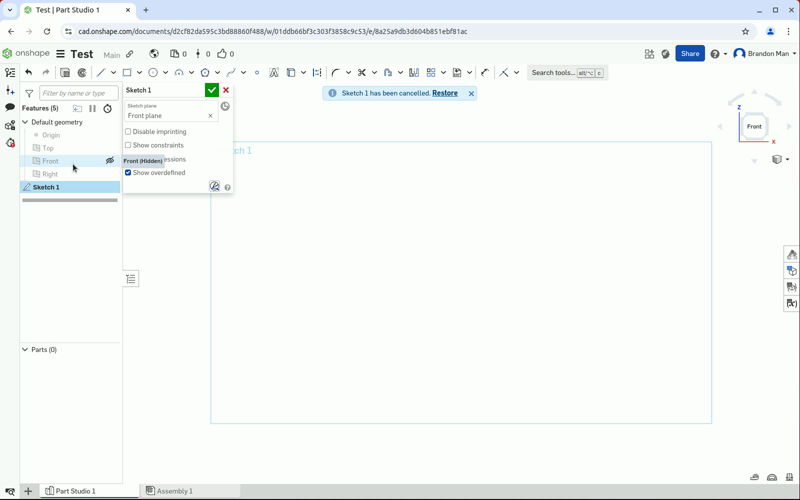
mouse_move(73, 352)
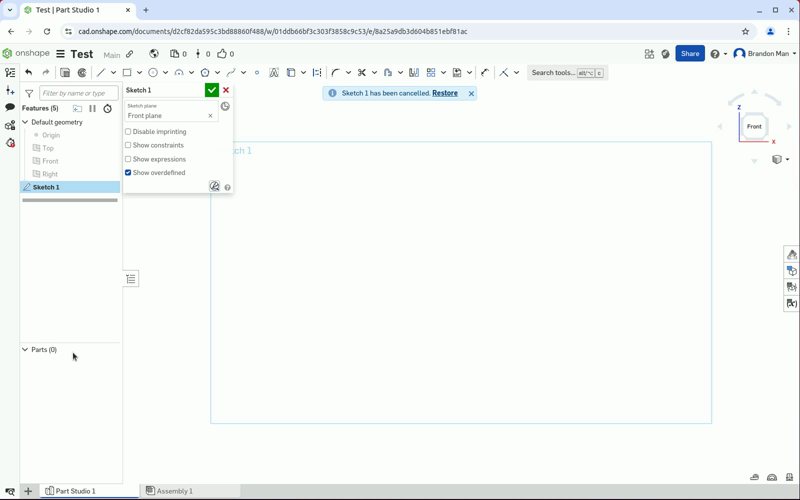
key(y)
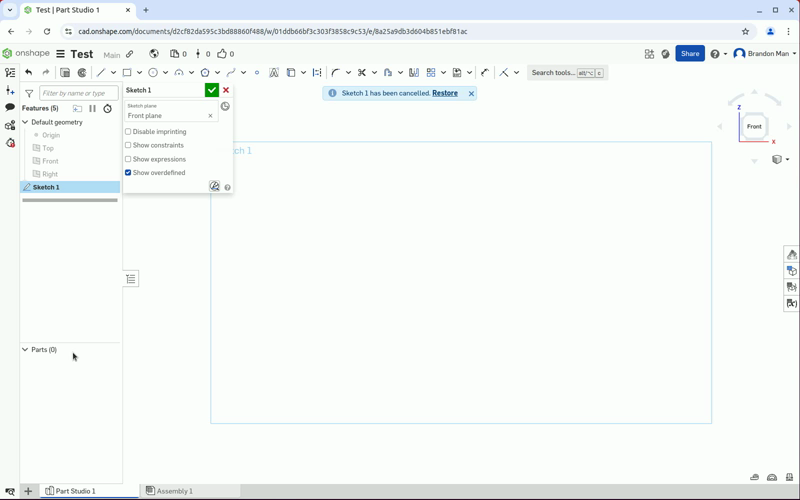
key(c)
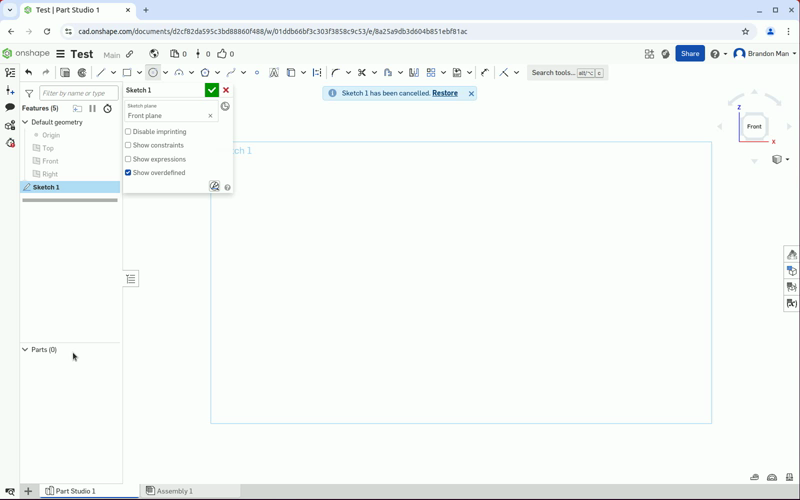
key_down(shift)
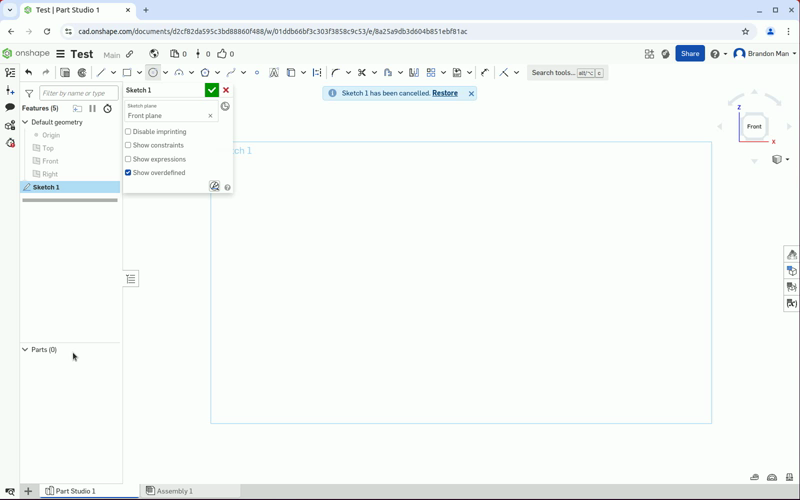
mouse_move(461, 282)
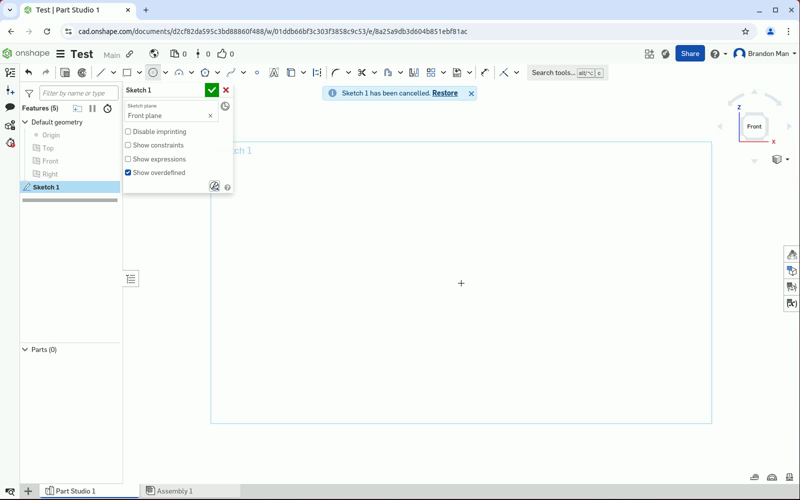
click(461, 282)
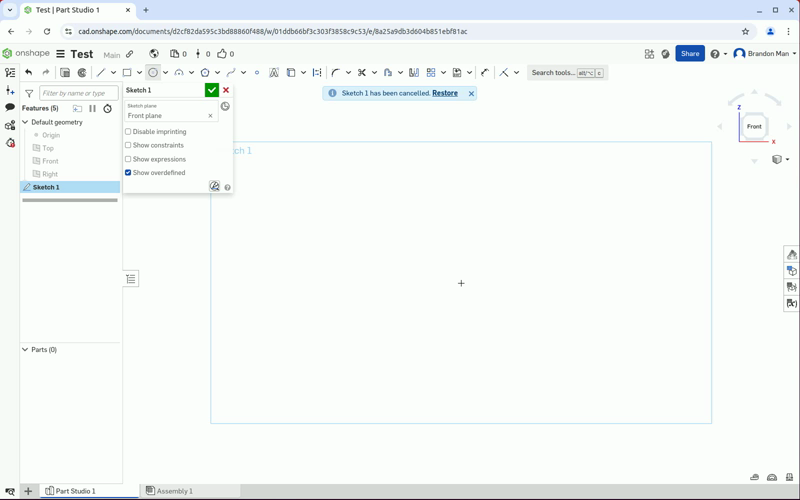
key_up(shift)
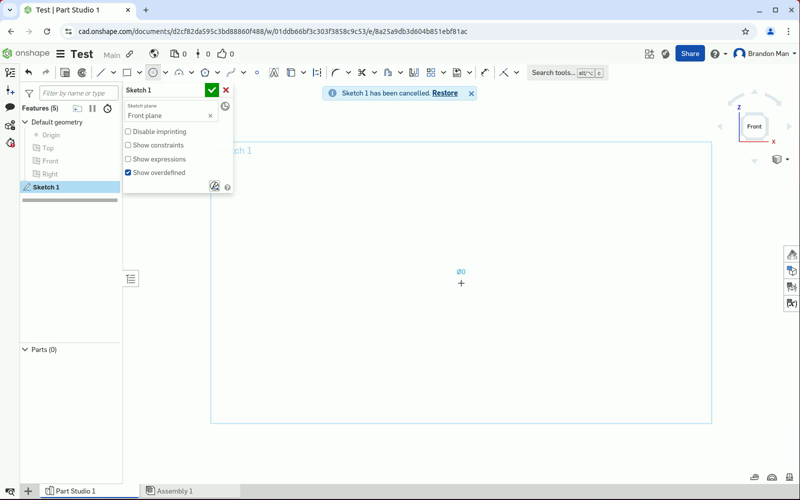
mouse_move(574, 282)
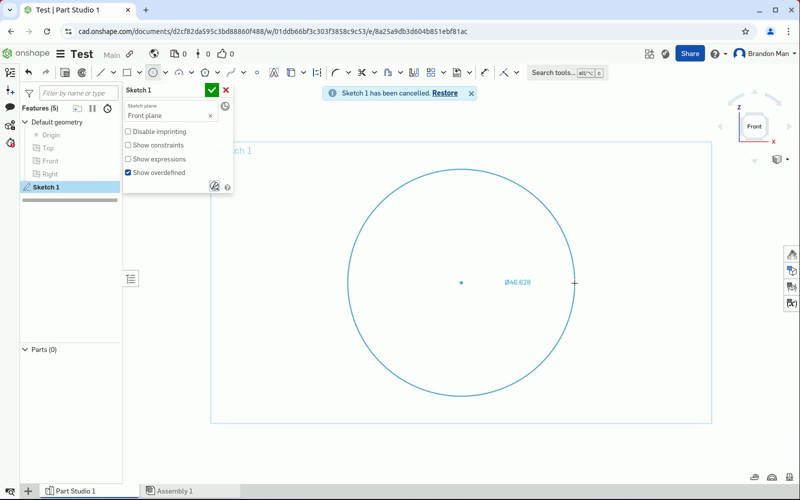
click(574, 282)
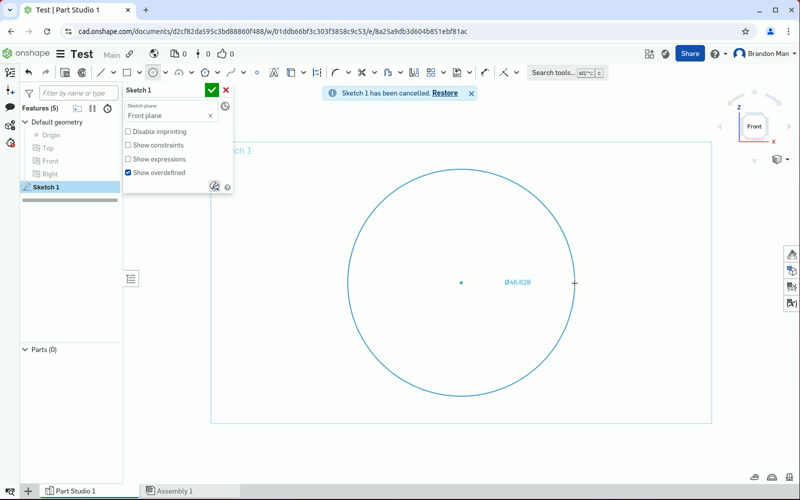
key(esc)
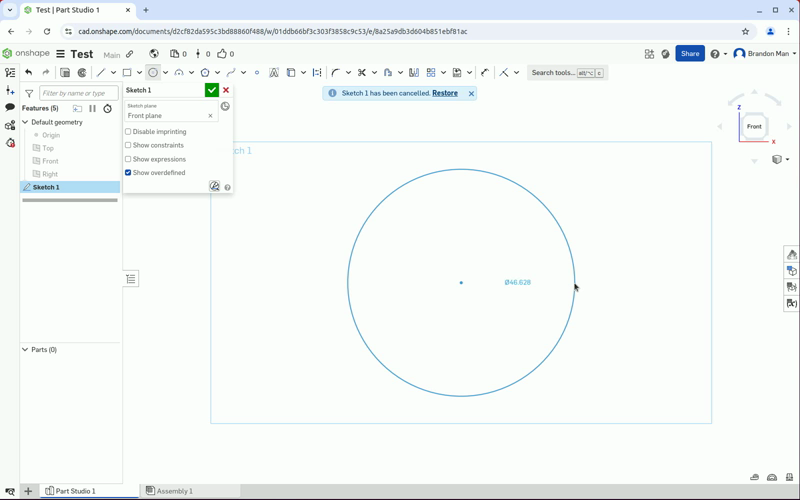
mouse_move(449, 313)
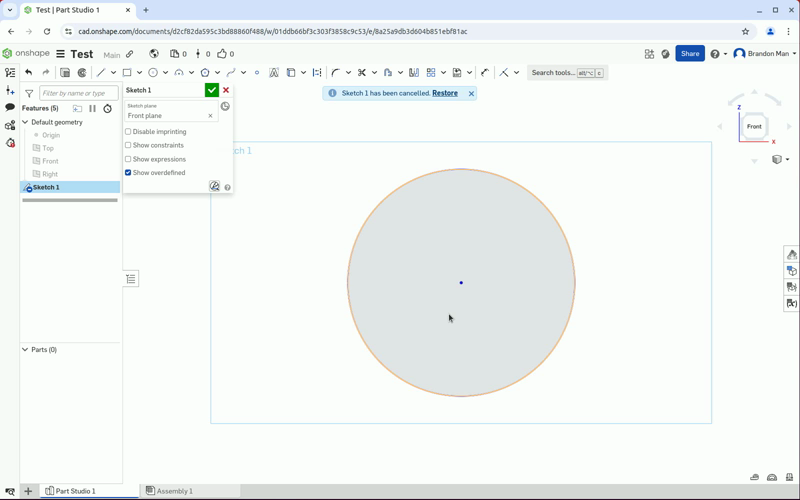
click(449, 313)
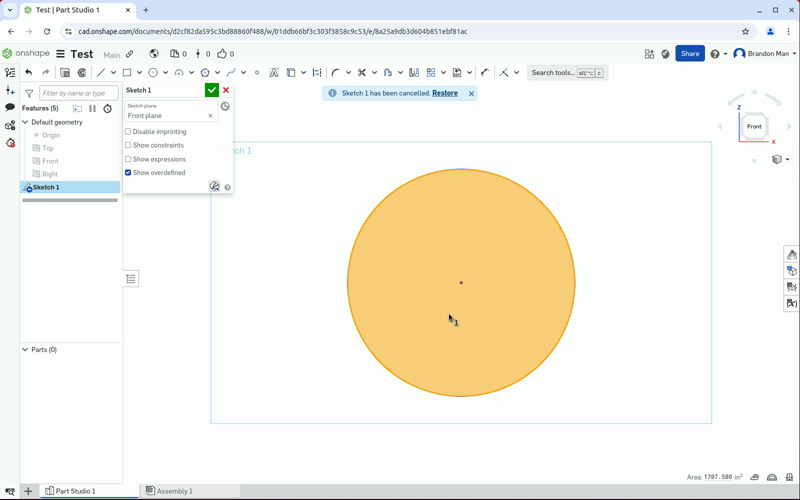
mouse_move(73, 352)
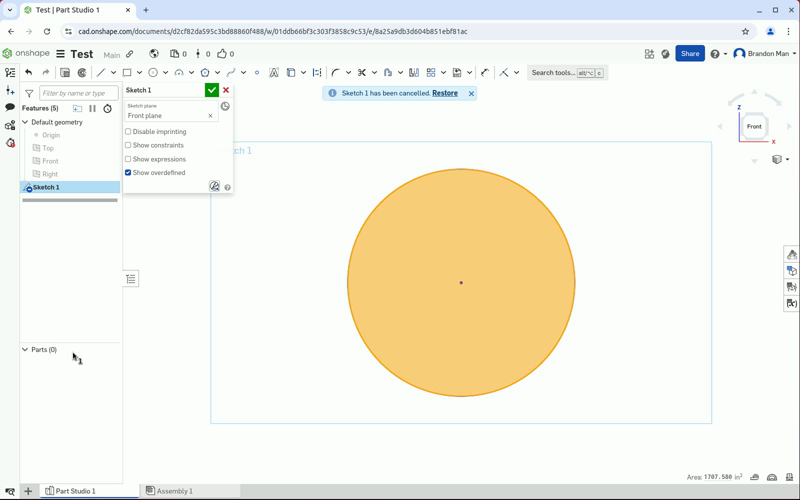
key(shift+y)
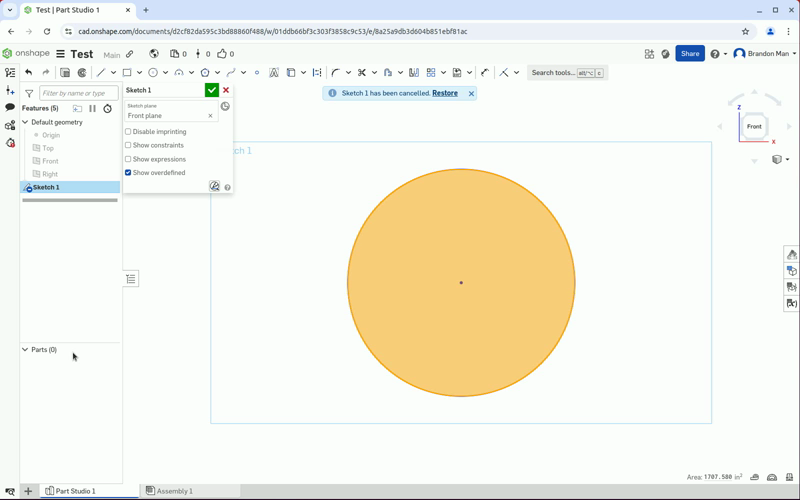
key(shift+e)
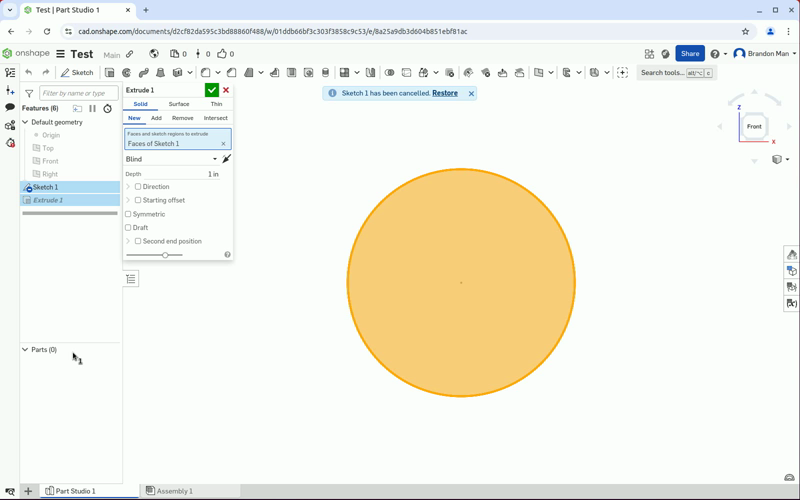
mouse_move(143, 106)
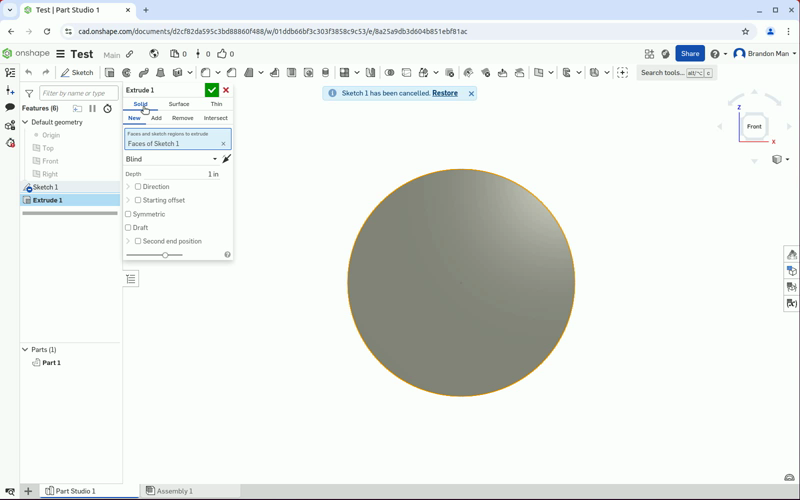
click(143, 106)
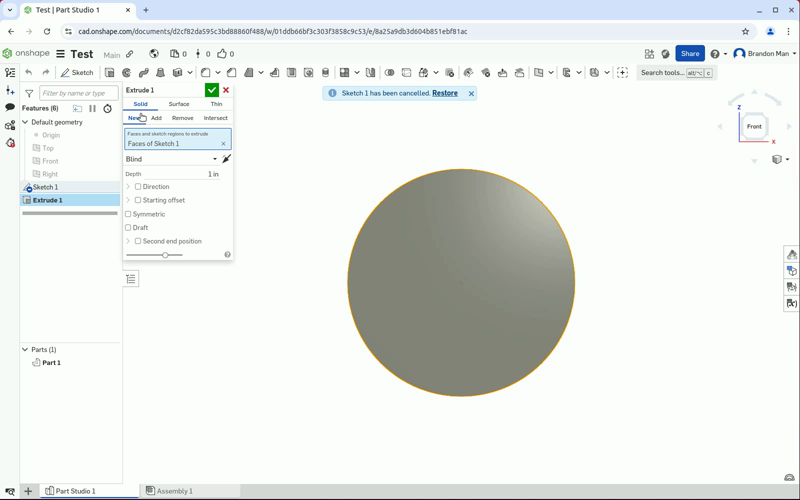
mouse_move(137, 120)
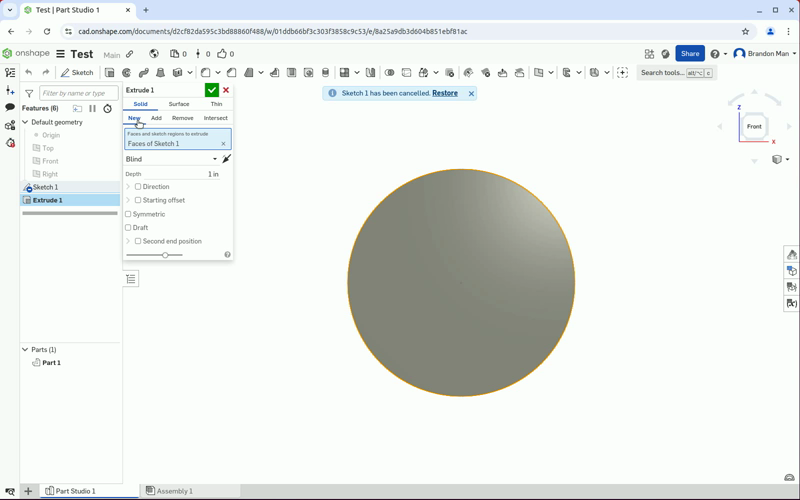
click(137, 120)
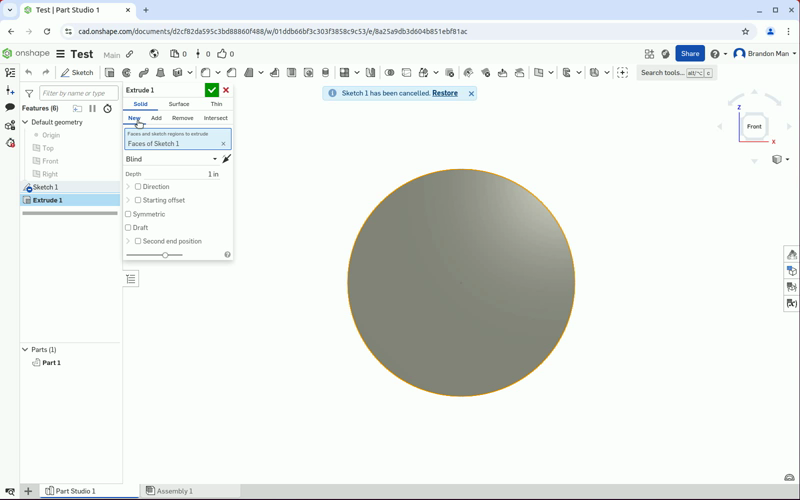
key(tab, 4)
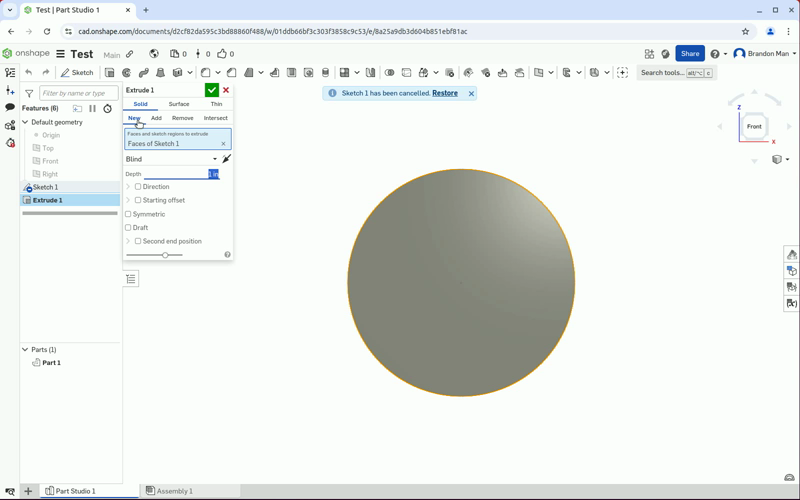
text(-18.535)
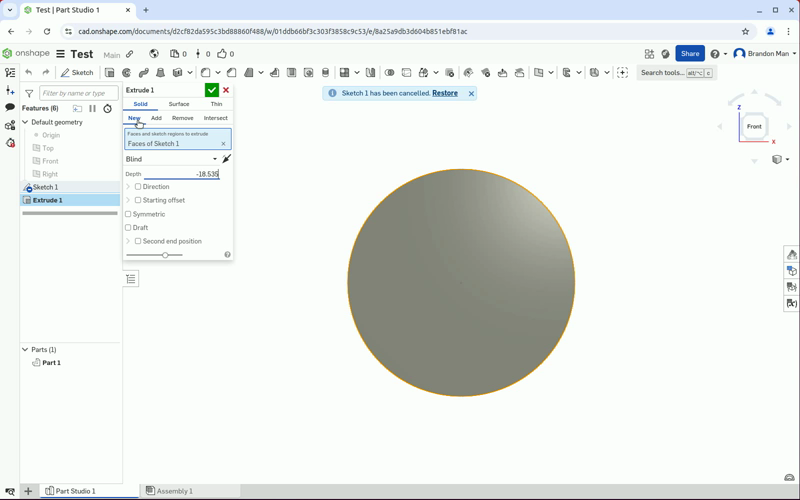
key(enter)
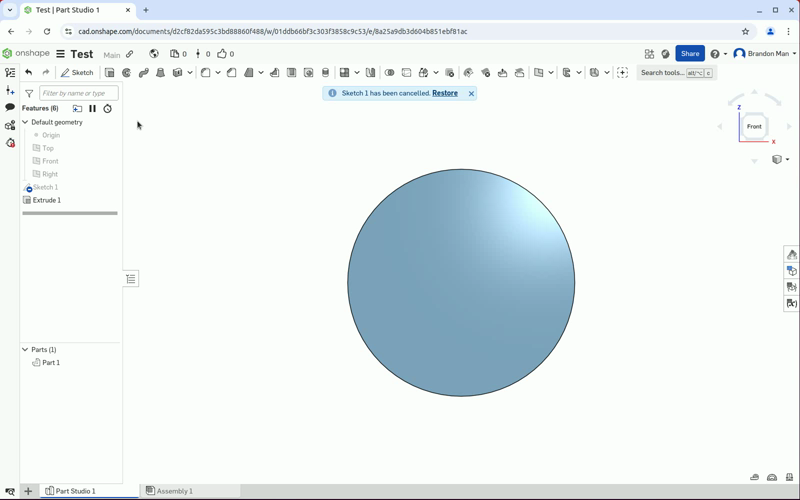
key(shift+h)
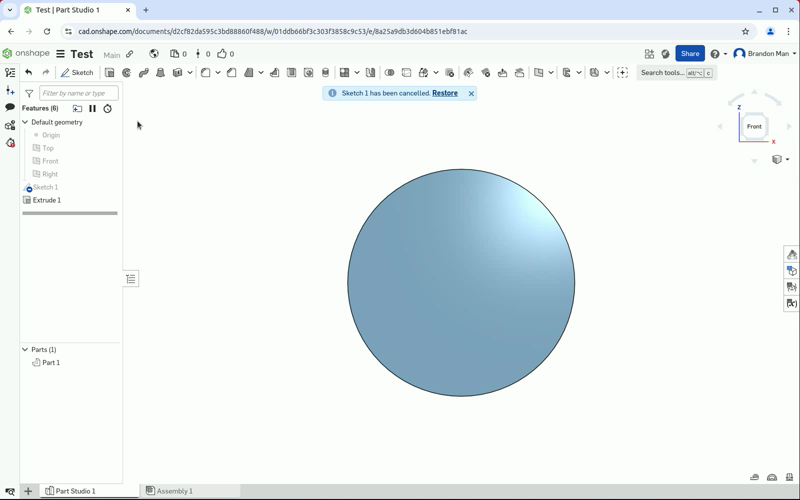
key(shift+h)
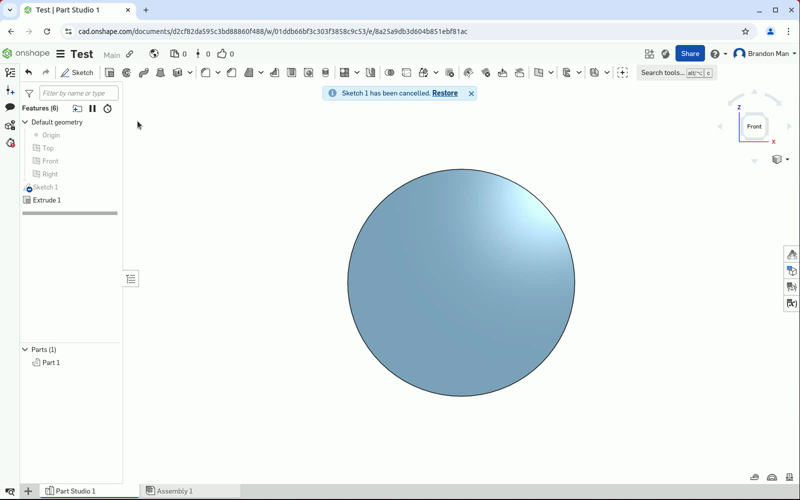
mouse_move(73, 189)
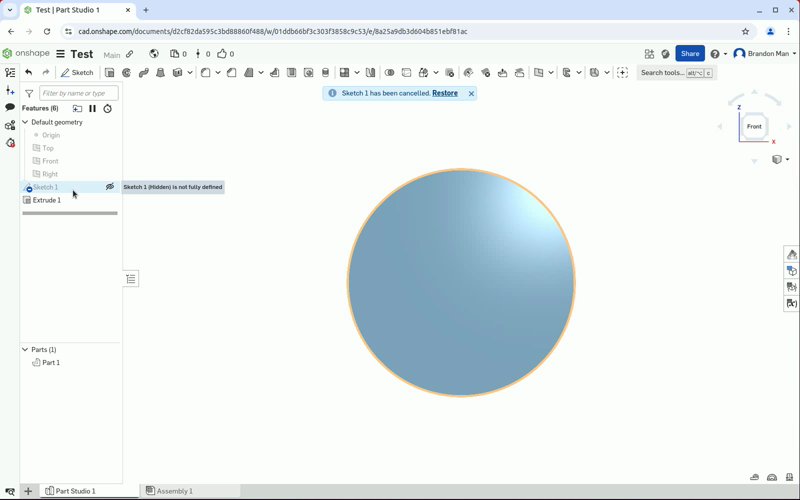
click(73, 189)
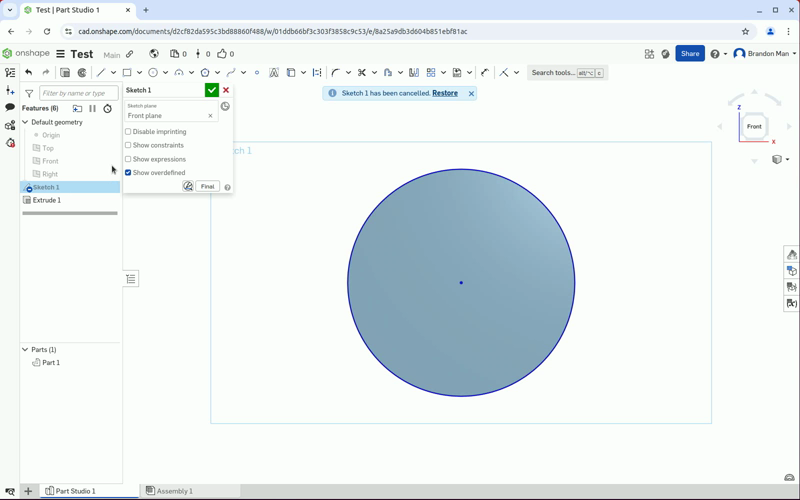
mouse_move(229, 92)
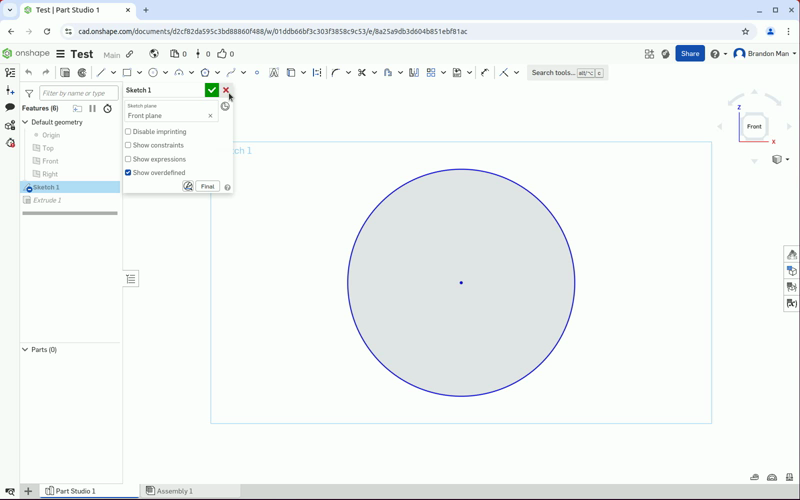
click(229, 92)
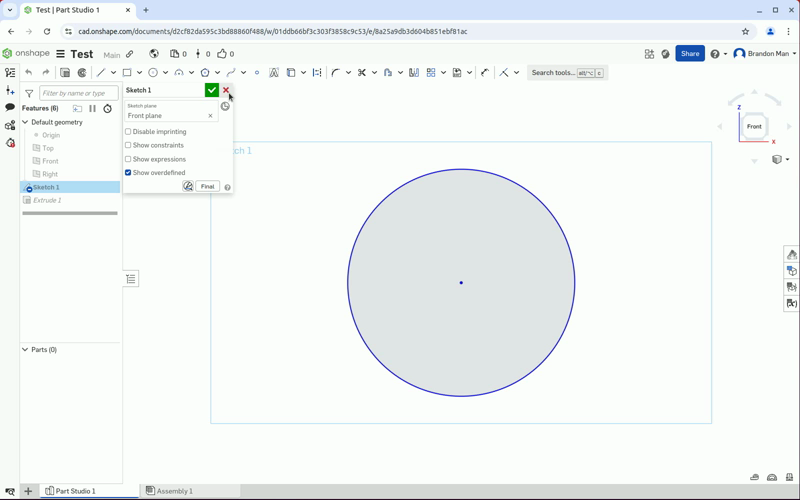
key(shift+s)
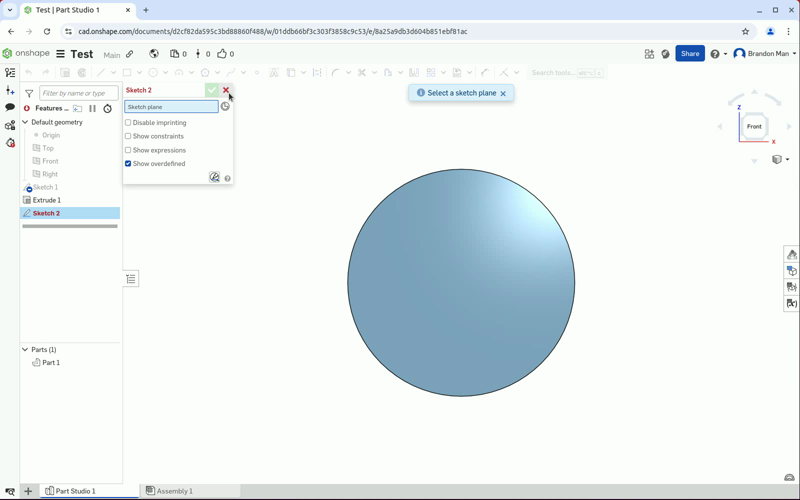
mouse_move(73, 163)
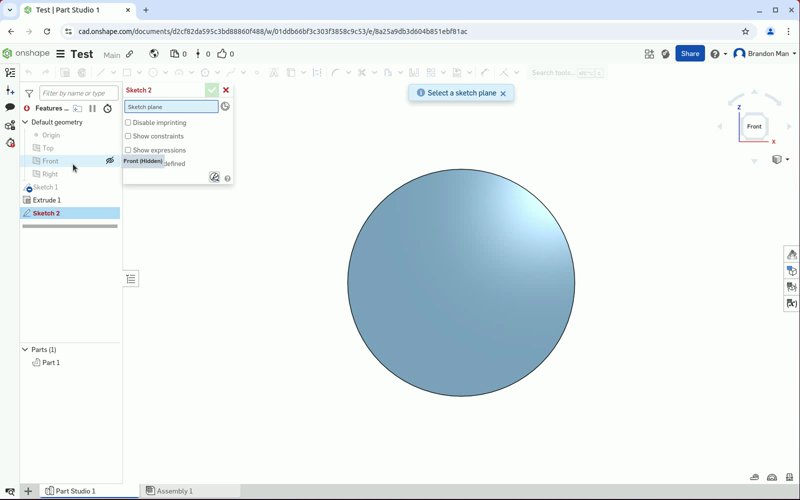
click(73, 163)
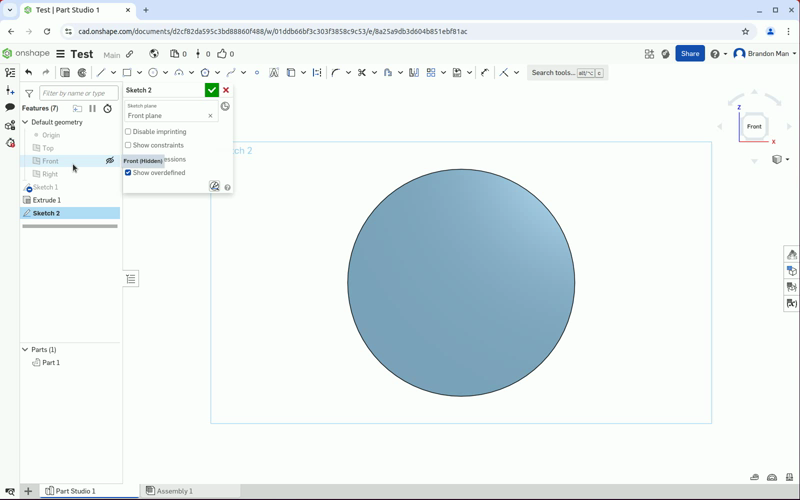
mouse_move(73, 352)
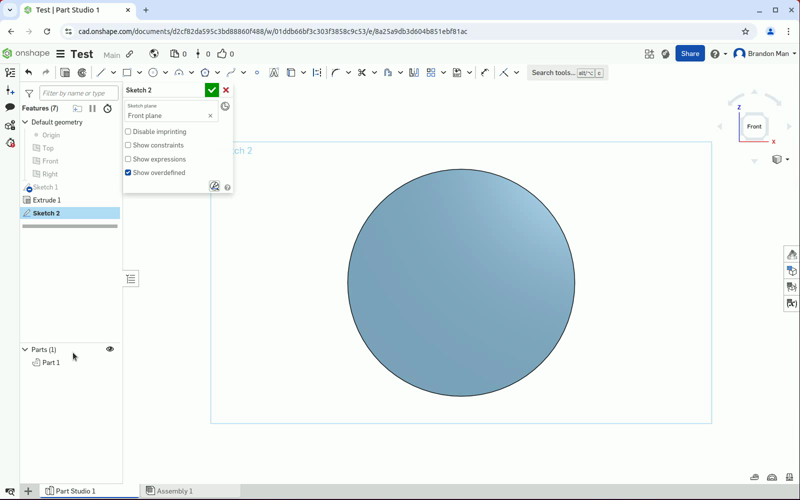
key(y)
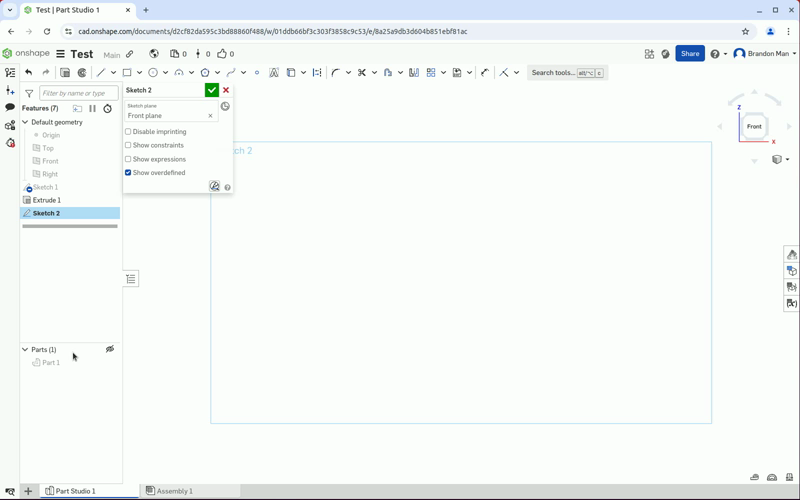
key(c)
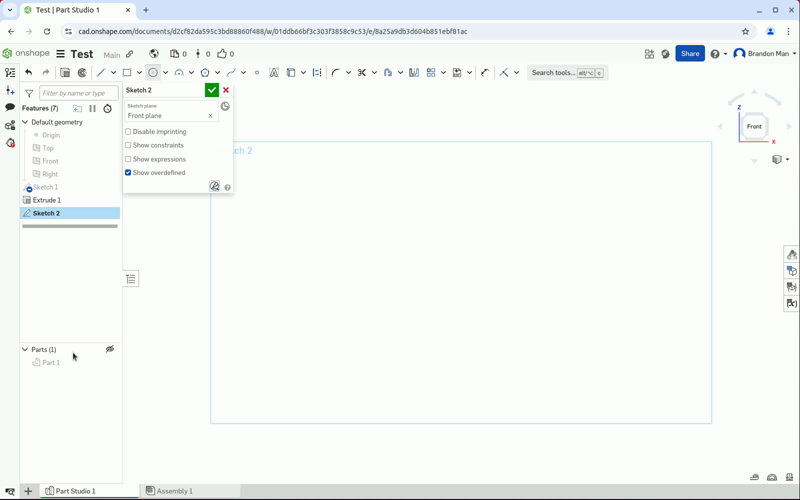
key_down(shift)
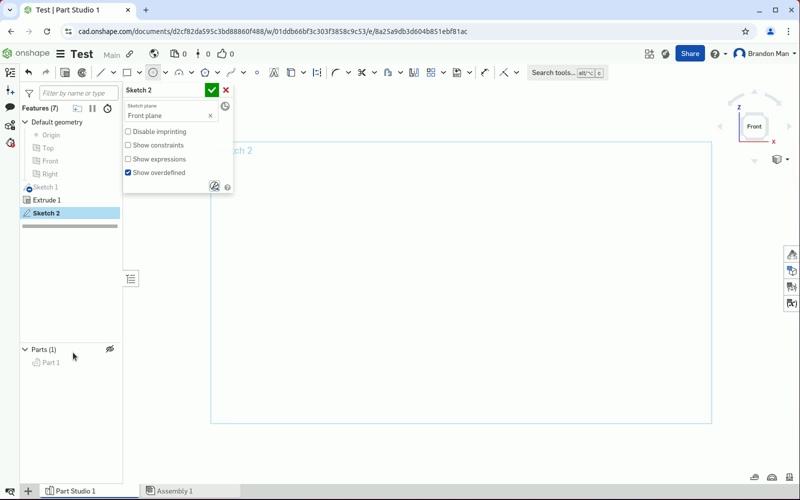
mouse_move(461, 210)
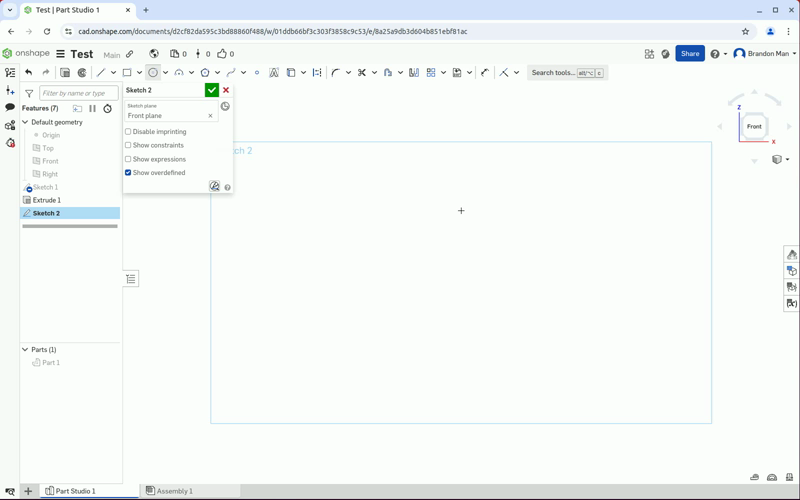
click(461, 210)
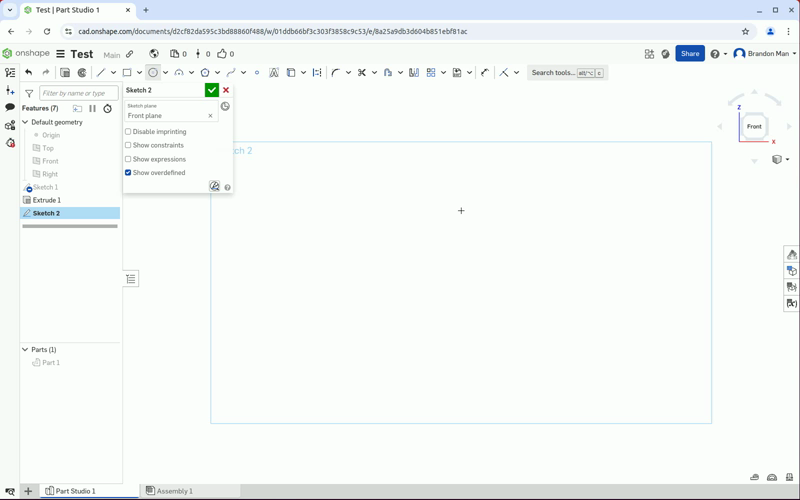
key_up(shift)
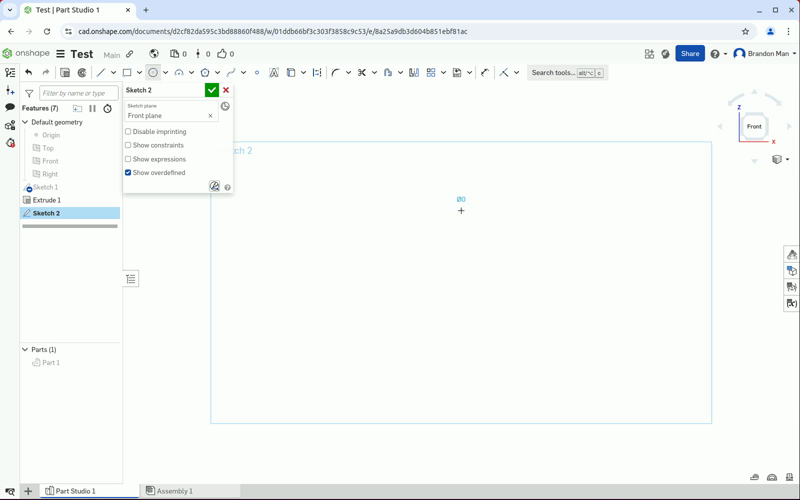
mouse_move(473, 210)
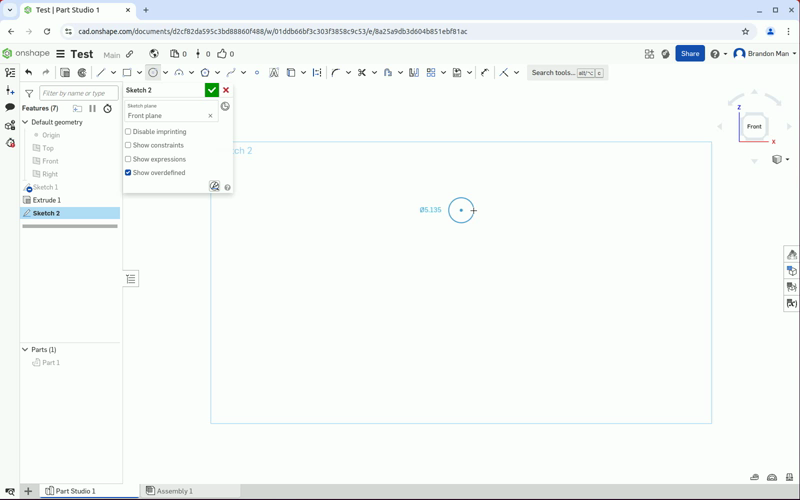
click(473, 210)
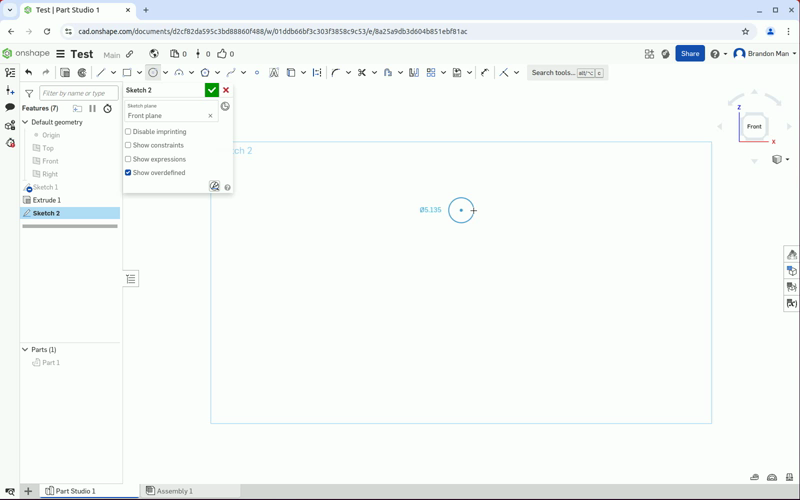
key(esc)
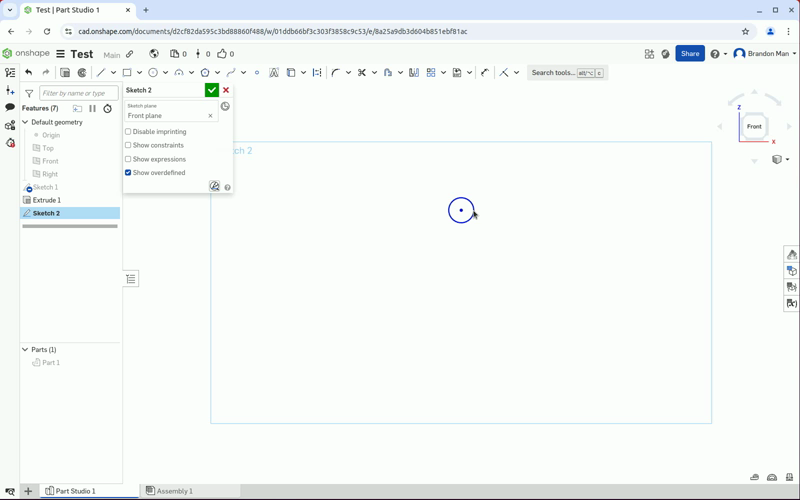
mouse_move(463, 217)
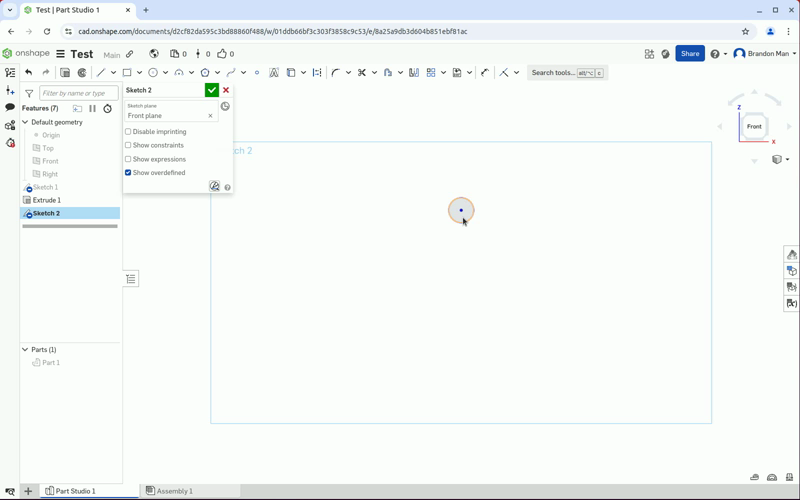
scroll(6)
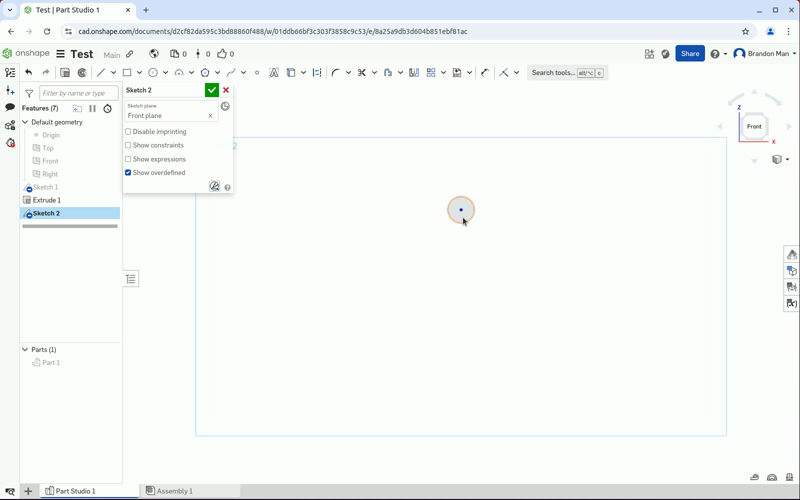
scroll(6)
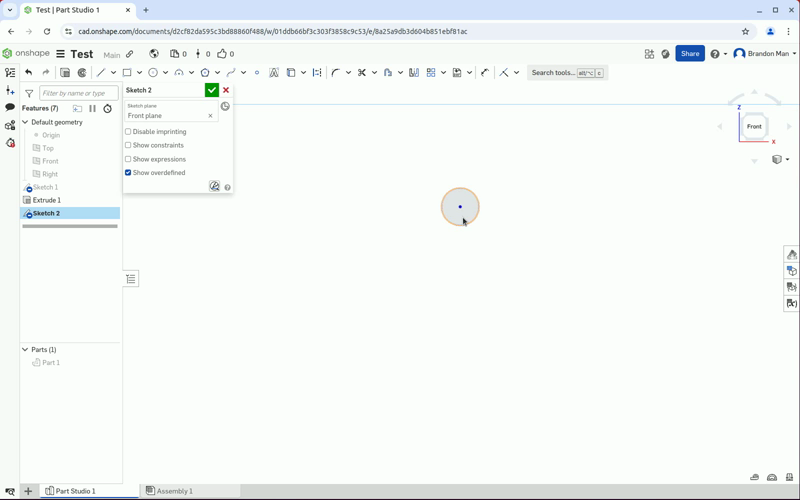
scroll(6)
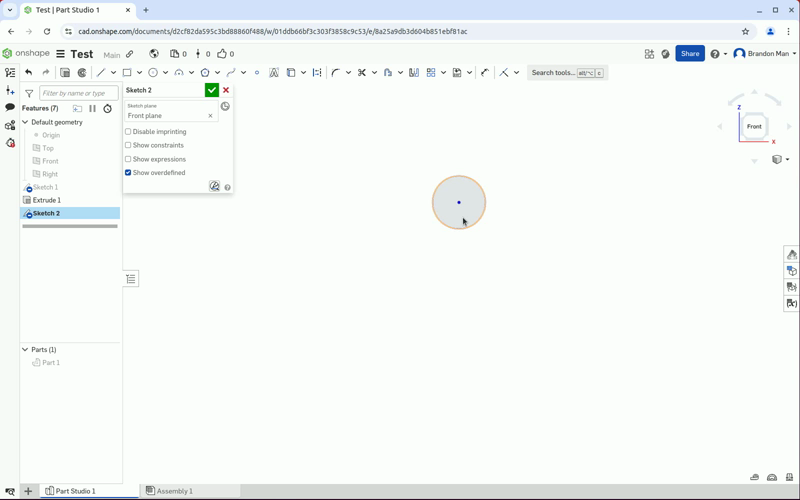
scroll(6)
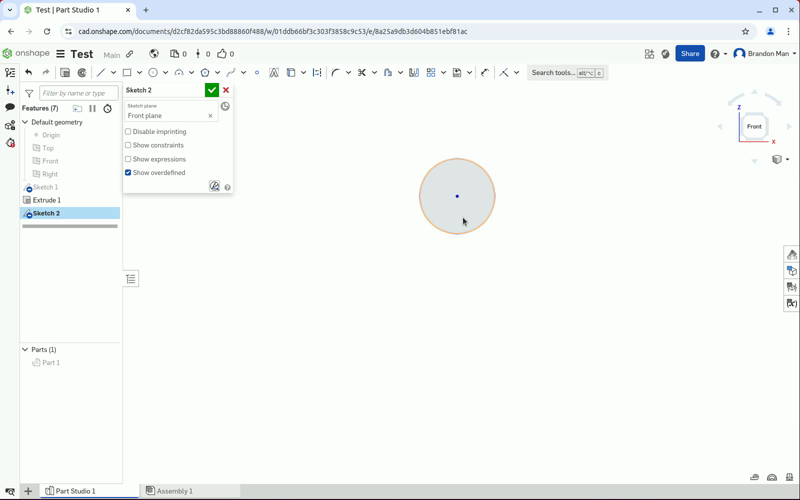
scroll(6)
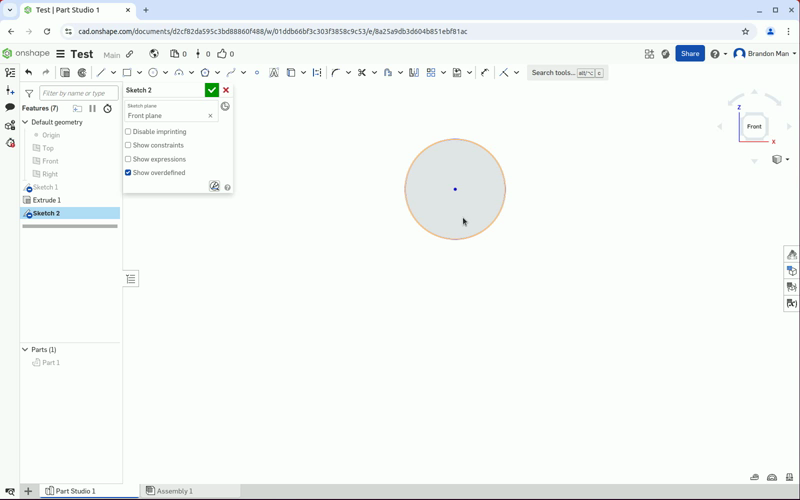
scroll(6)
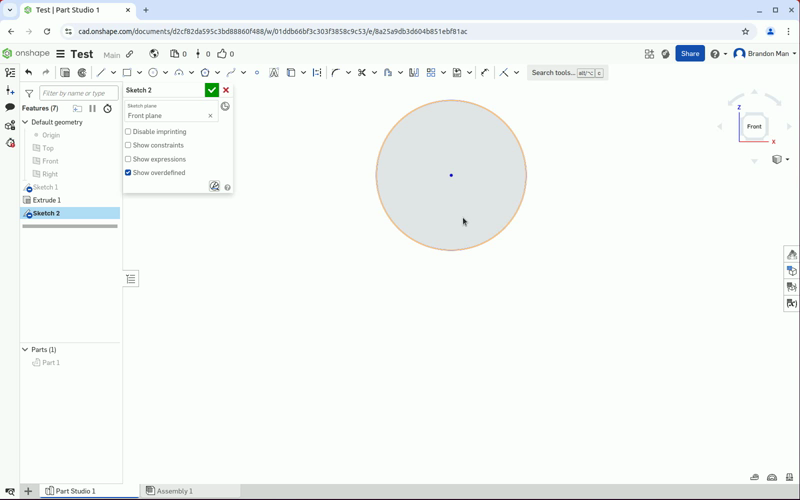
scroll(6)
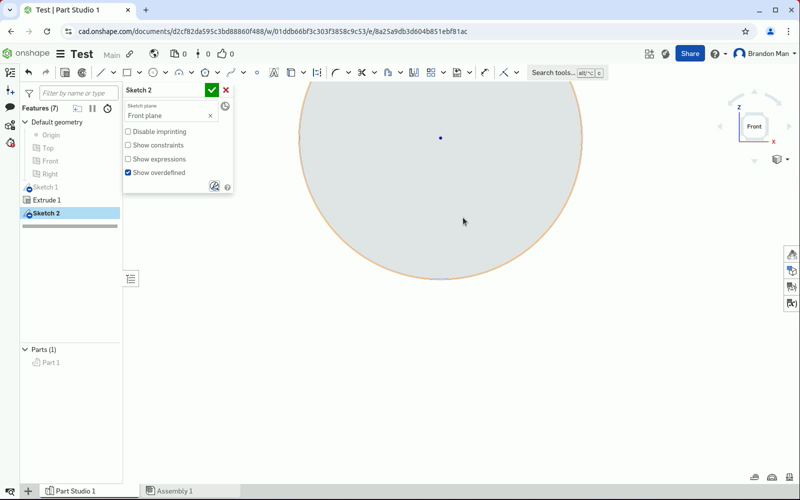
click(463, 217)
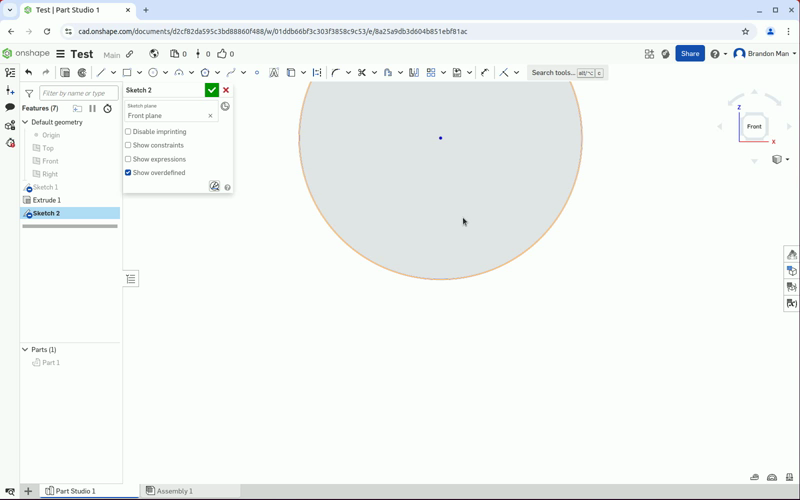
scroll(-6)
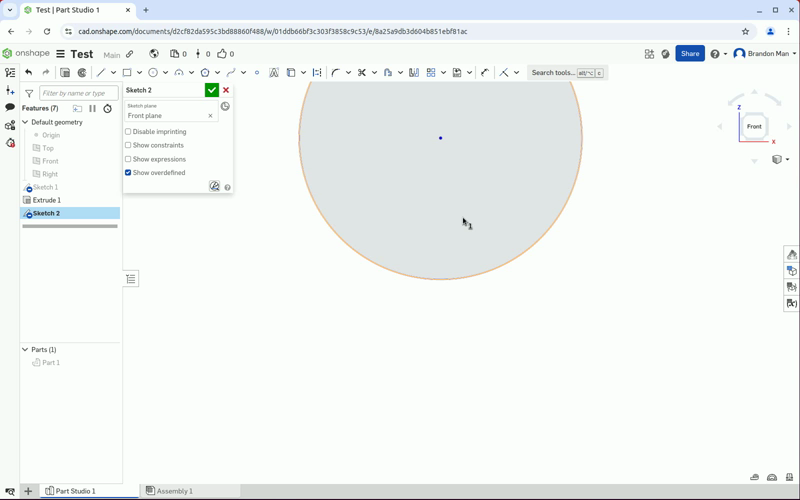
scroll(-6)
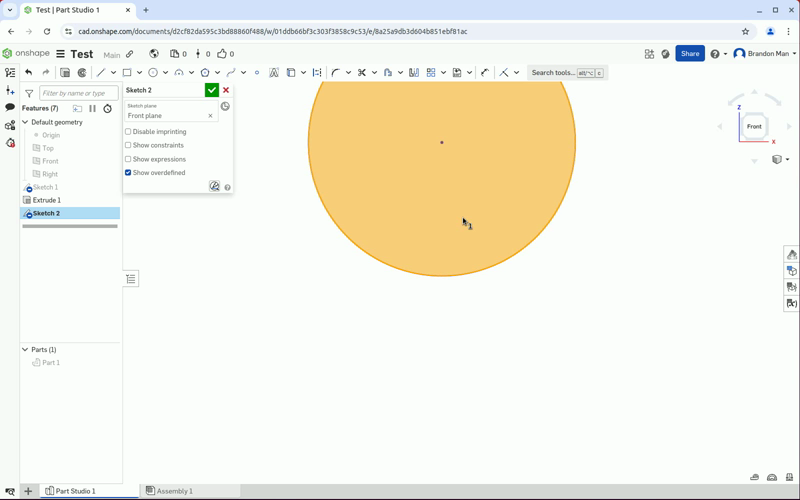
scroll(-6)
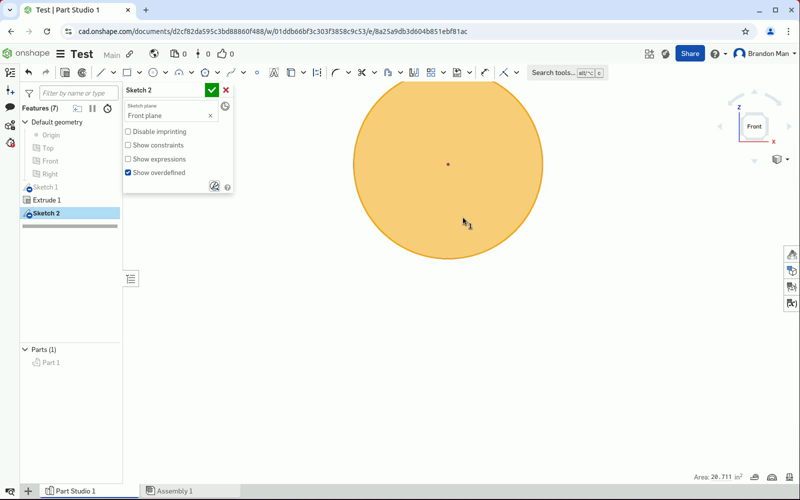
scroll(-6)
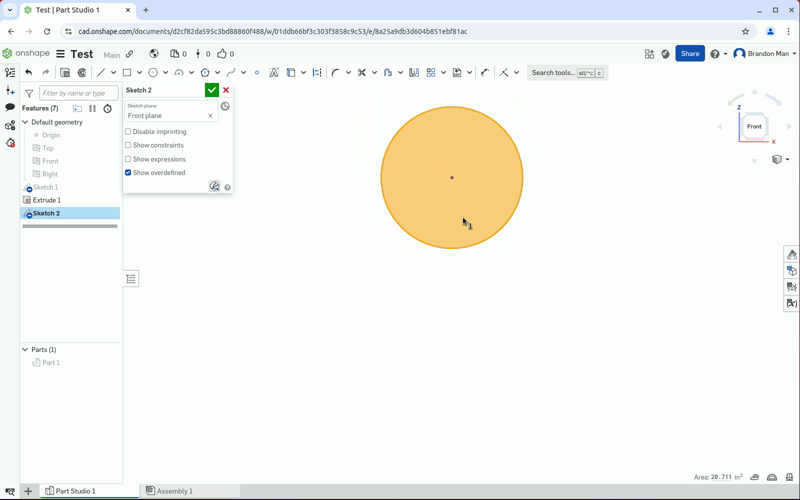
scroll(-6)
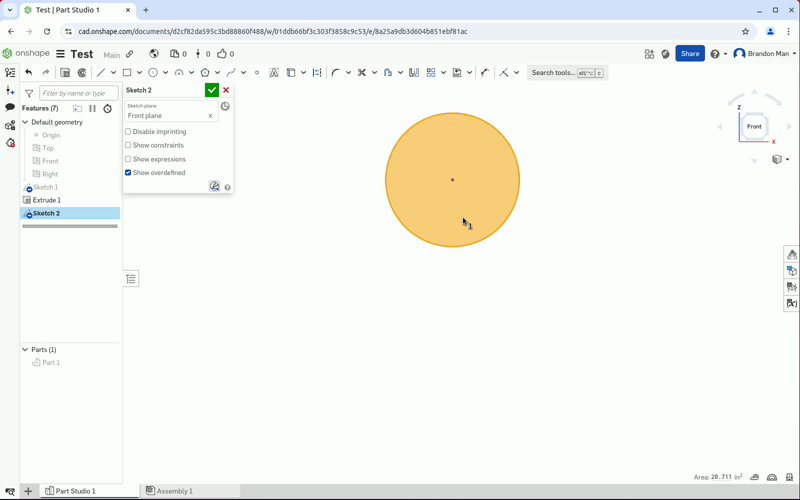
scroll(-6)
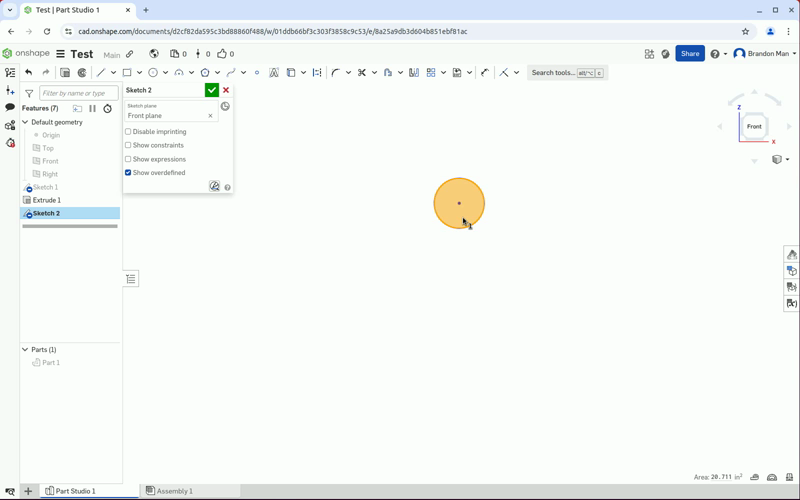
scroll(-6)
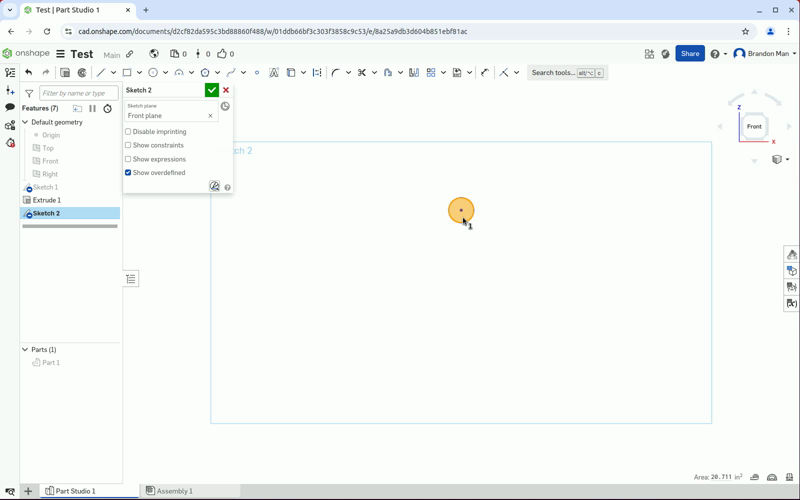
mouse_move(73, 352)
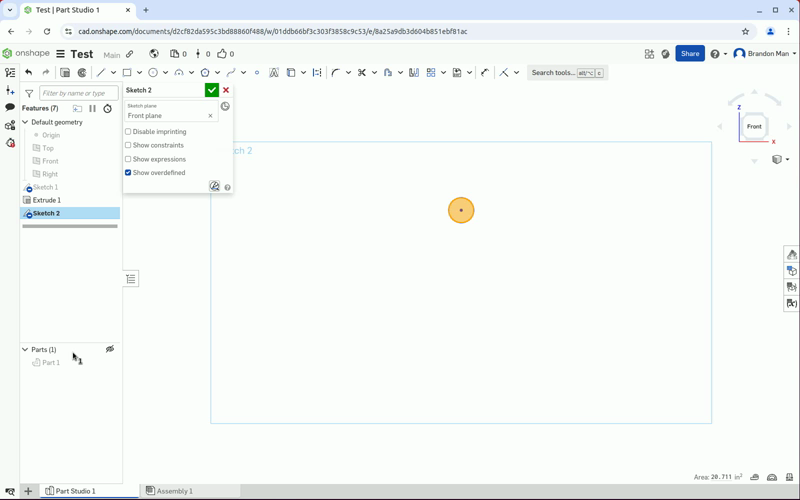
key(shift+y)
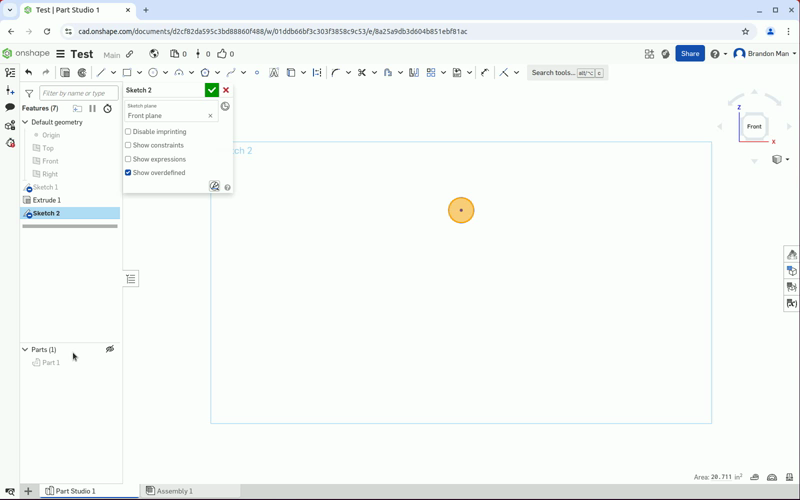
key(shift+e)
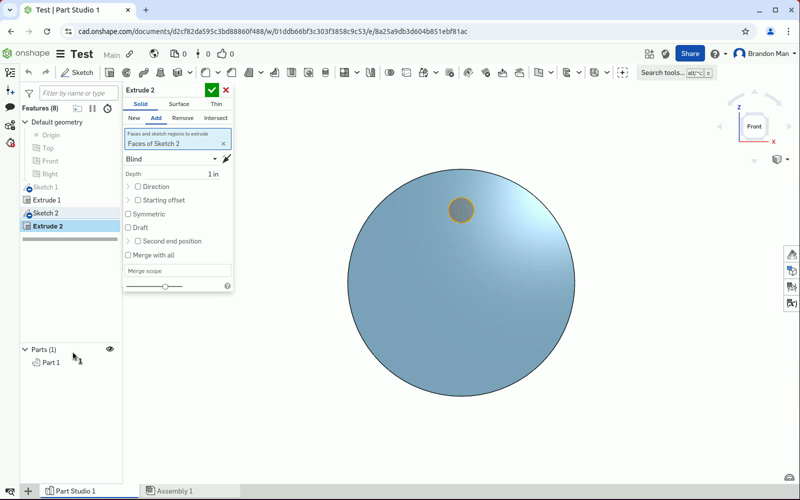
mouse_move(143, 106)
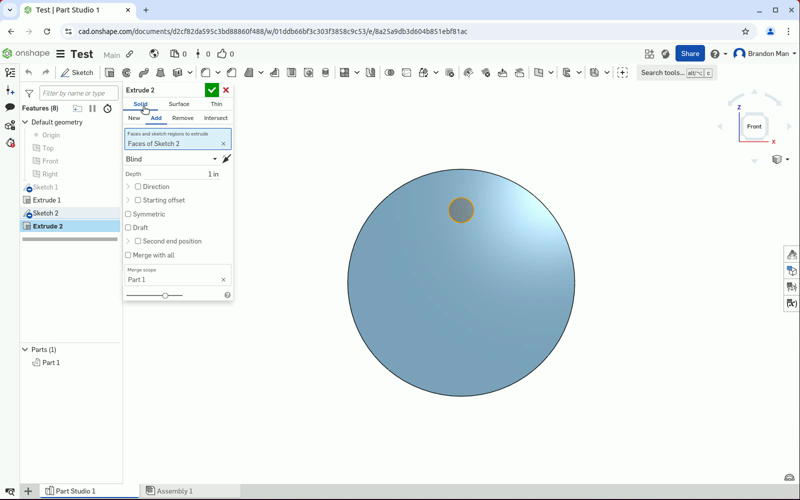
click(143, 106)
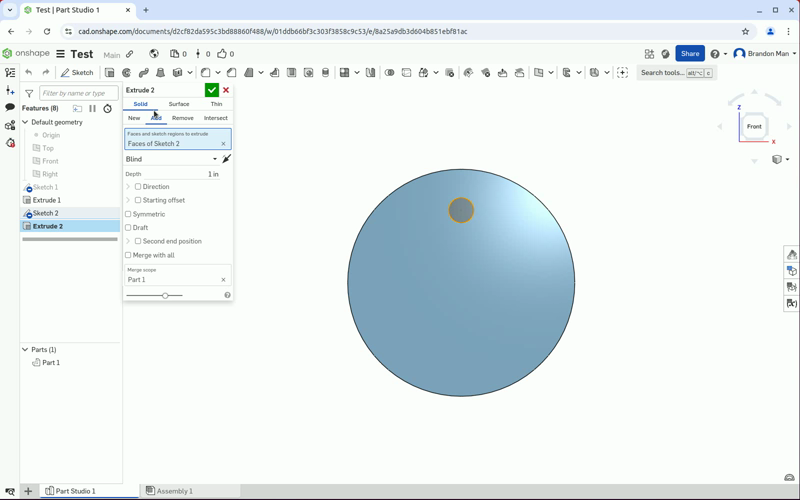
mouse_move(186, 120)
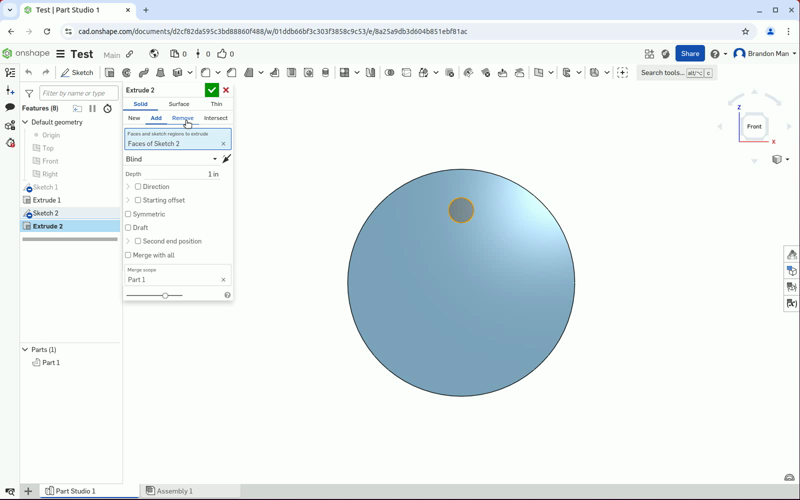
click(186, 120)
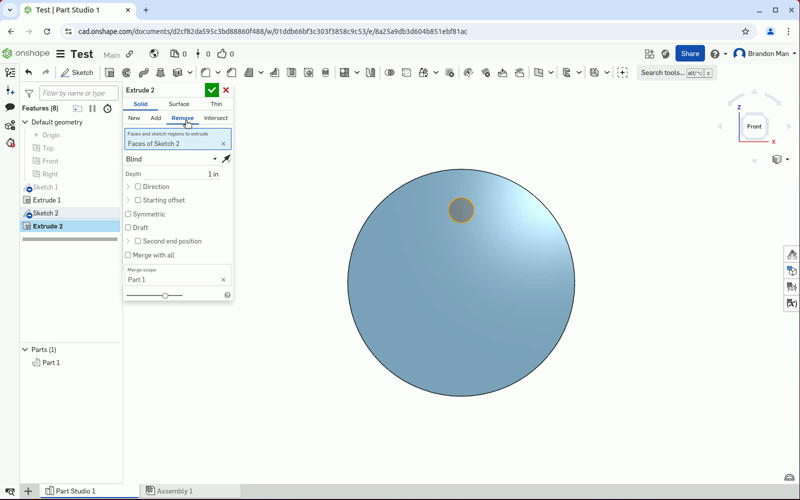
key(tab, 4)
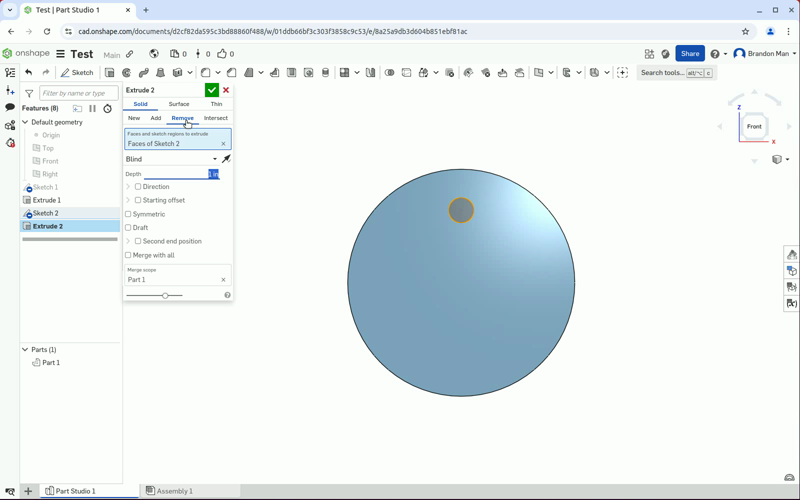
text(18.535)
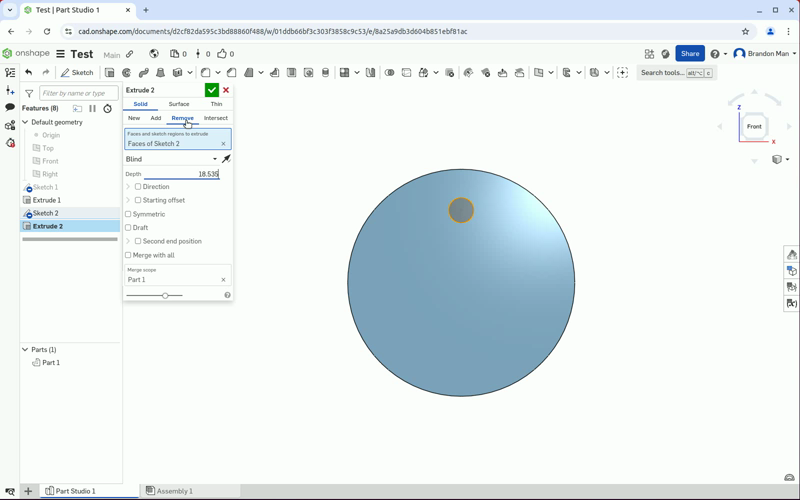
key(tab, 6)
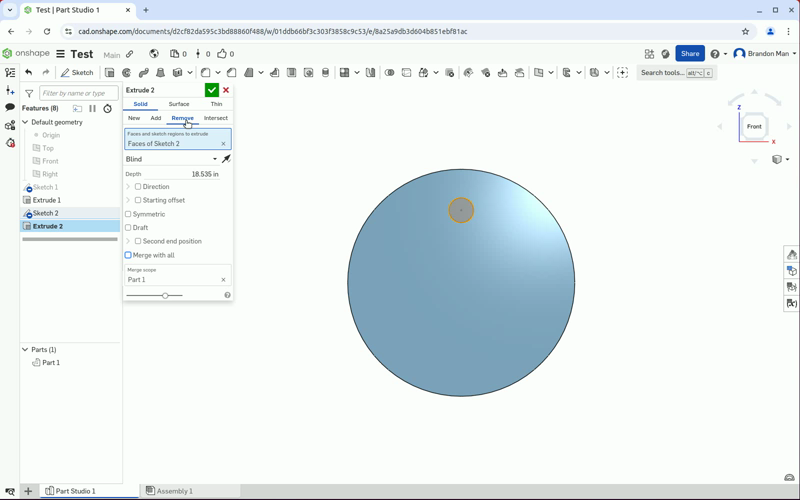
key(space)
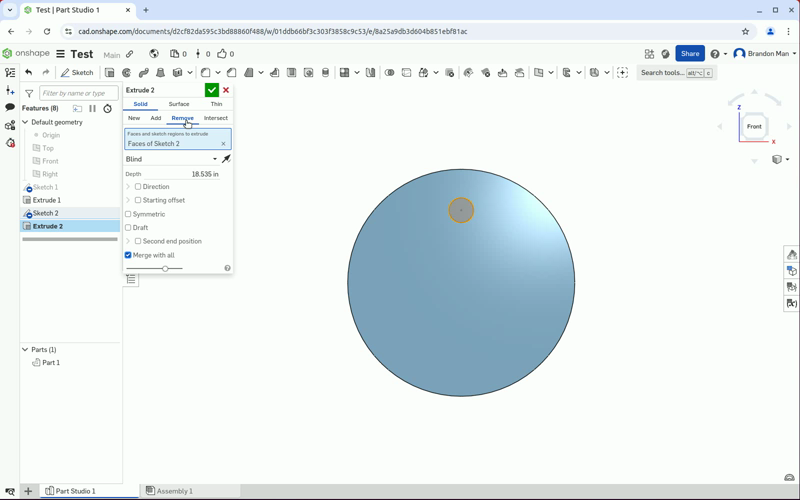
key(enter)
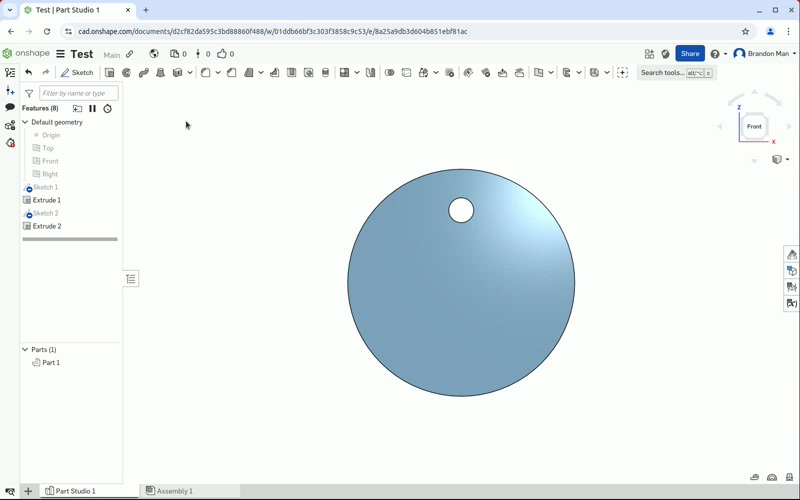
key(shift+h)
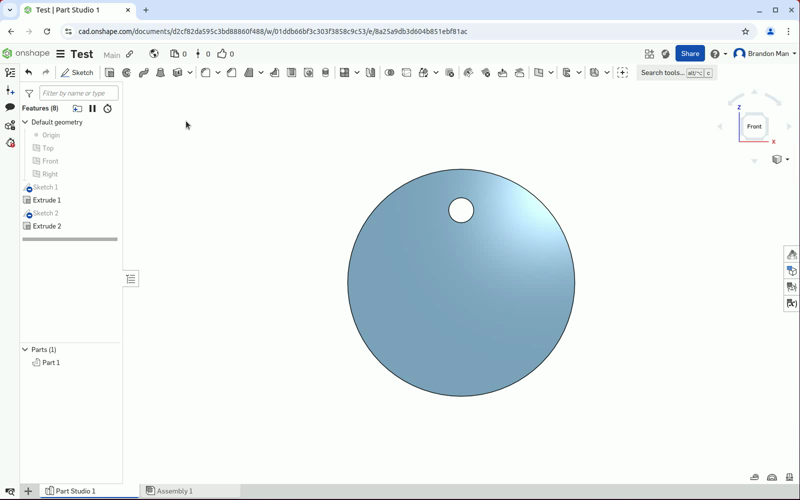
key(shift+h)
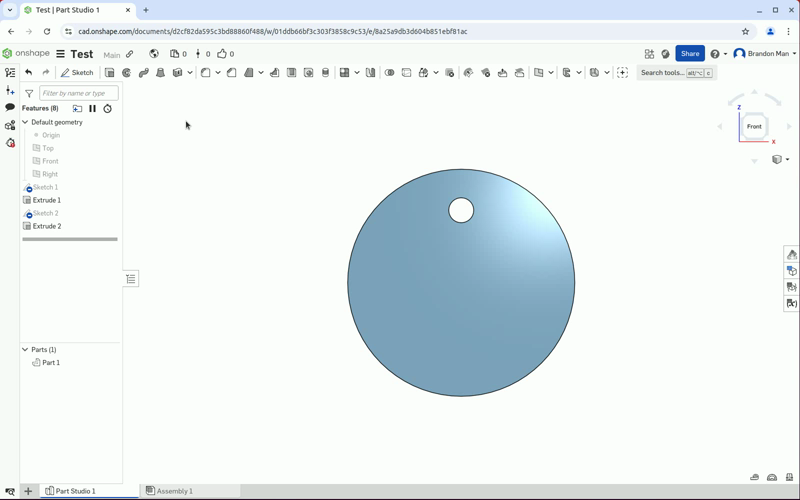
mouse_move(73, 189)
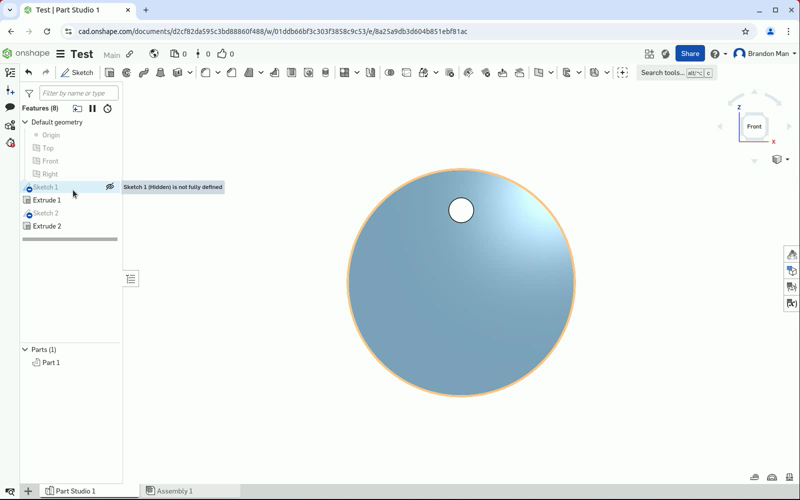
click(73, 189)
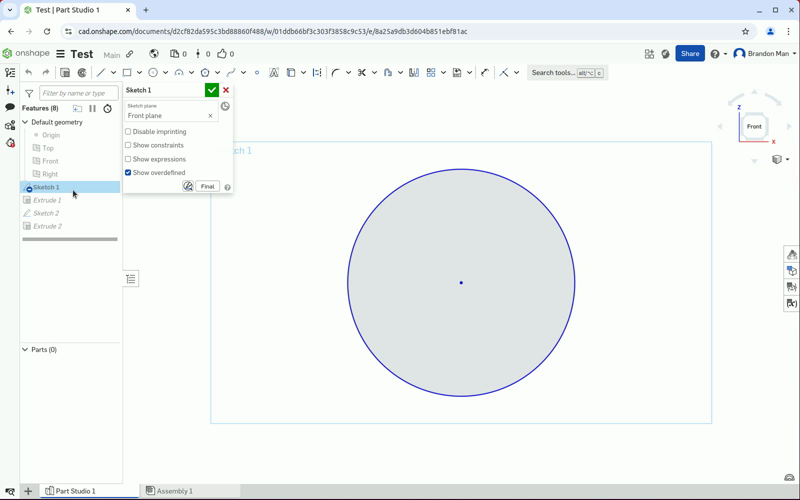
mouse_move(229, 92)
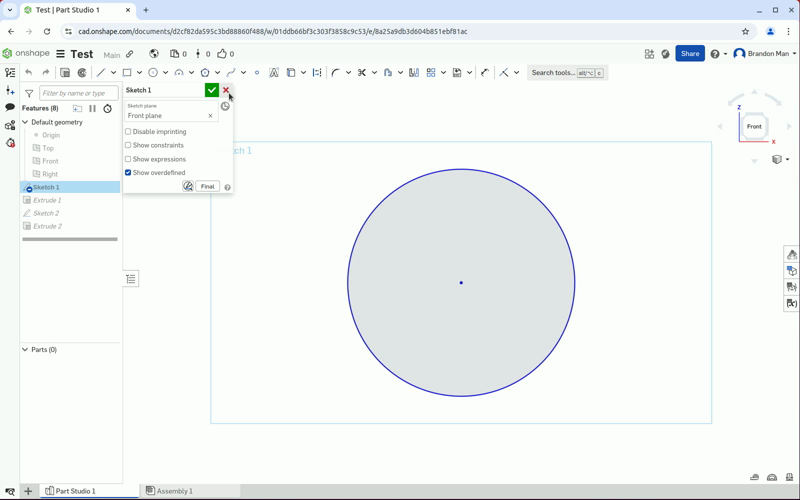
click(229, 92)
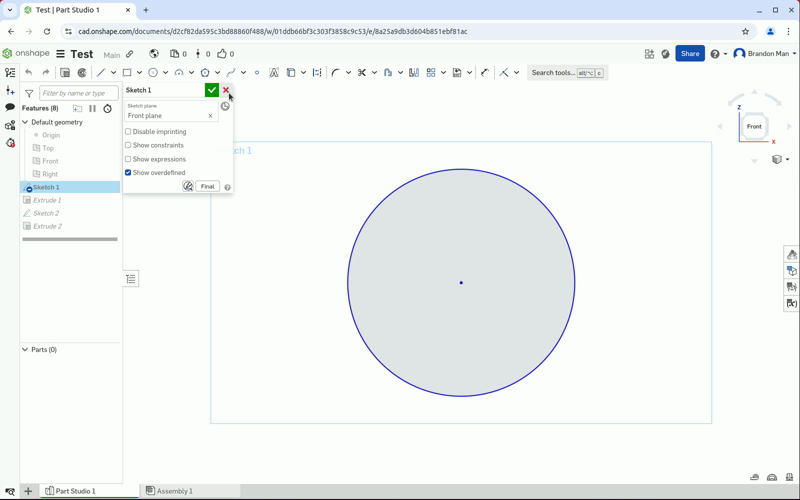
key(shift+s)
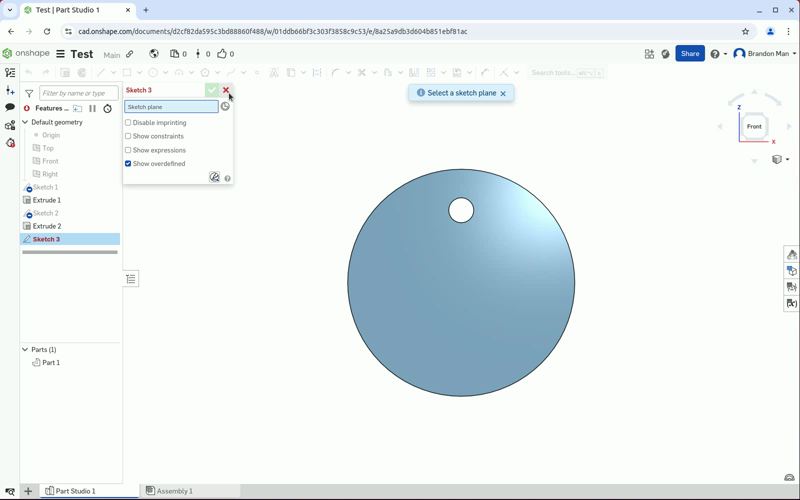
mouse_move(73, 163)
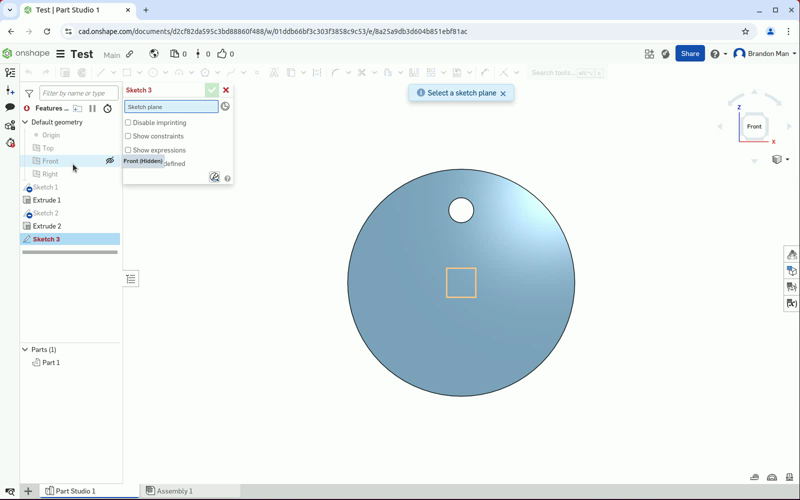
click(73, 163)
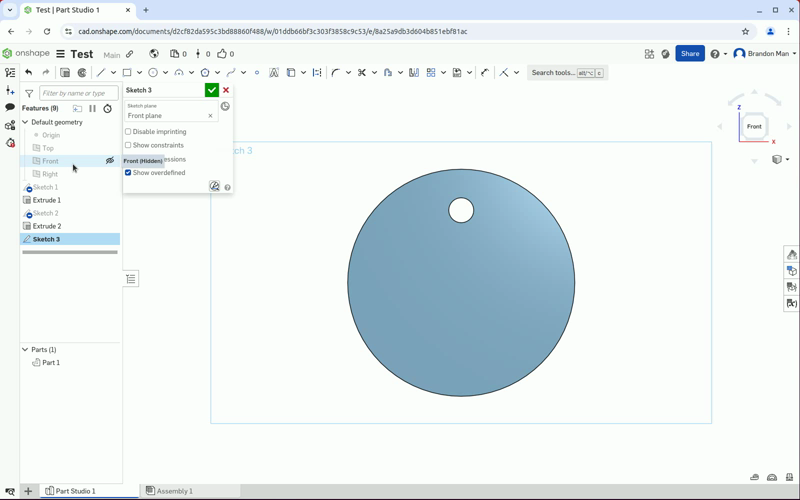
mouse_move(73, 352)
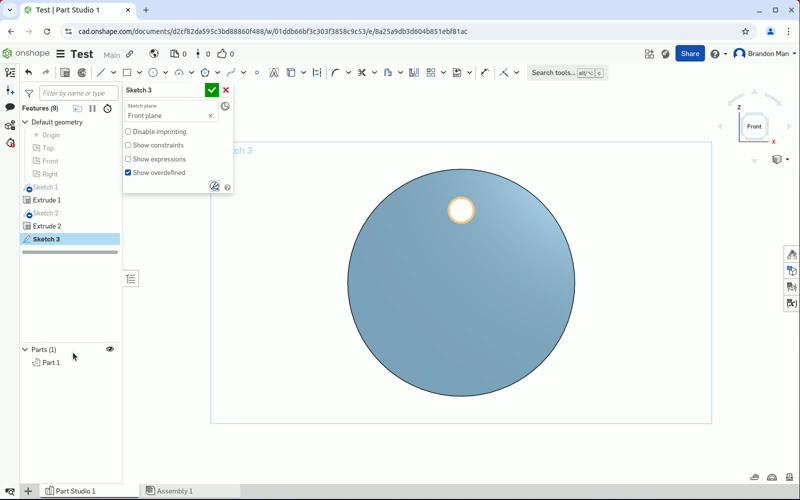
key(y)
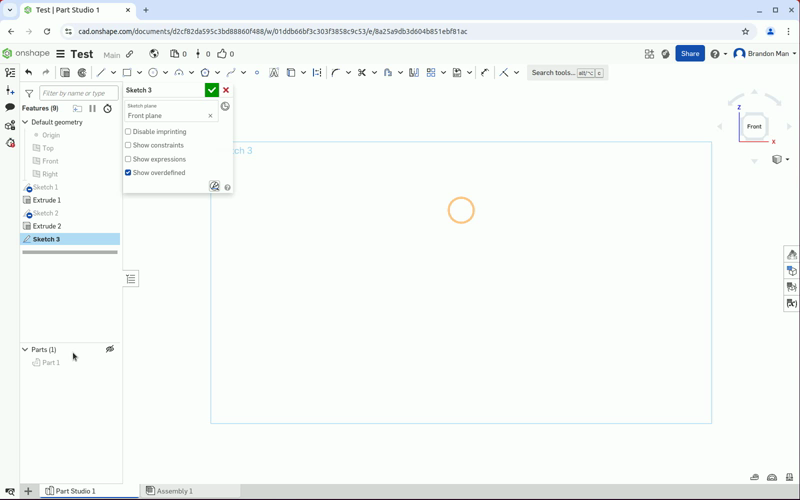
key(c)
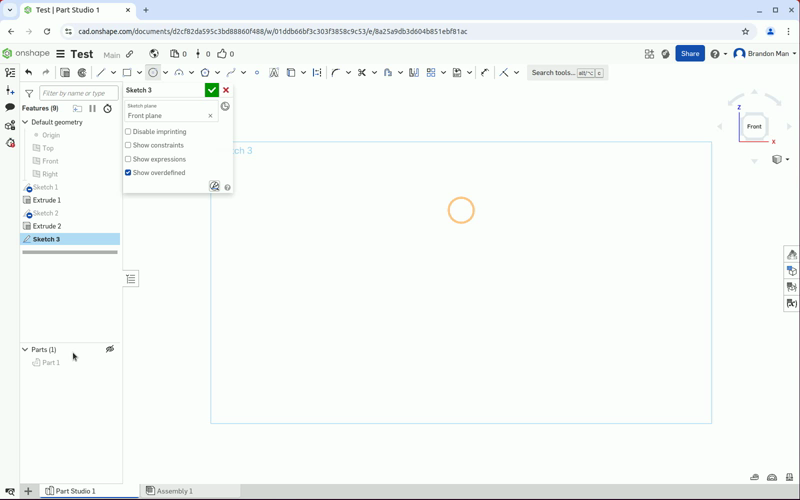
key_down(shift)
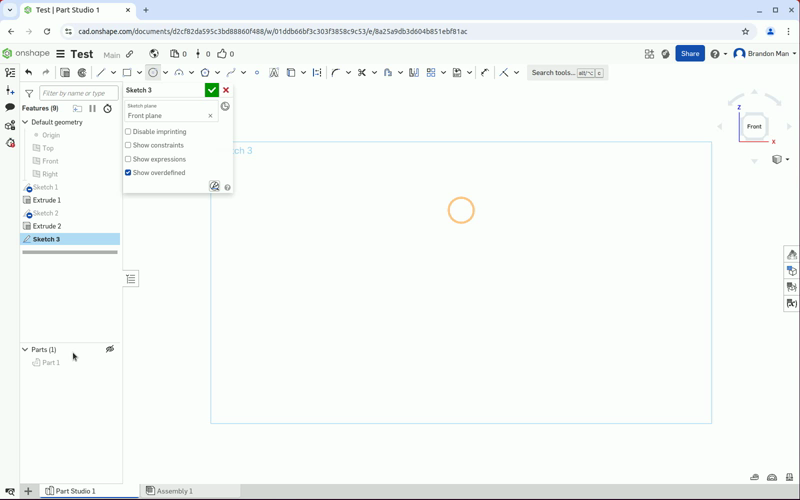
mouse_move(398, 319)
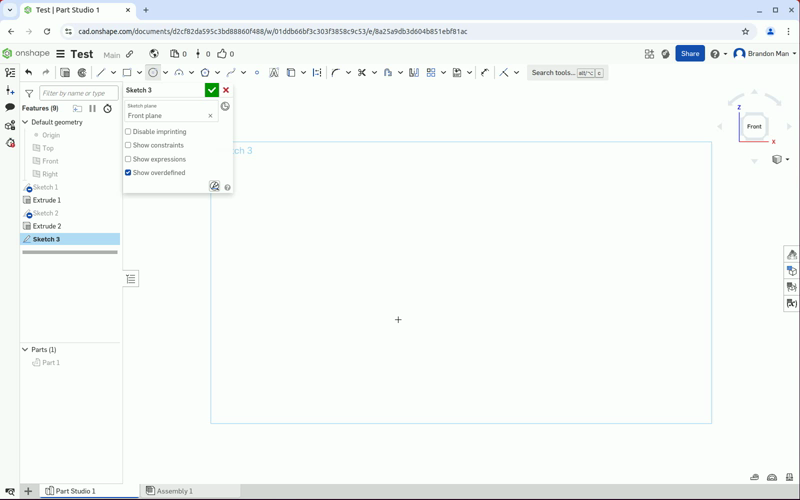
click(398, 319)
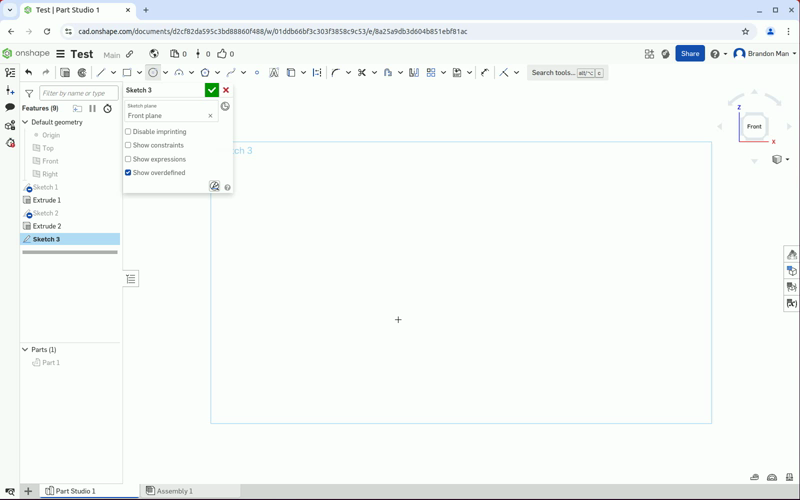
key_up(shift)
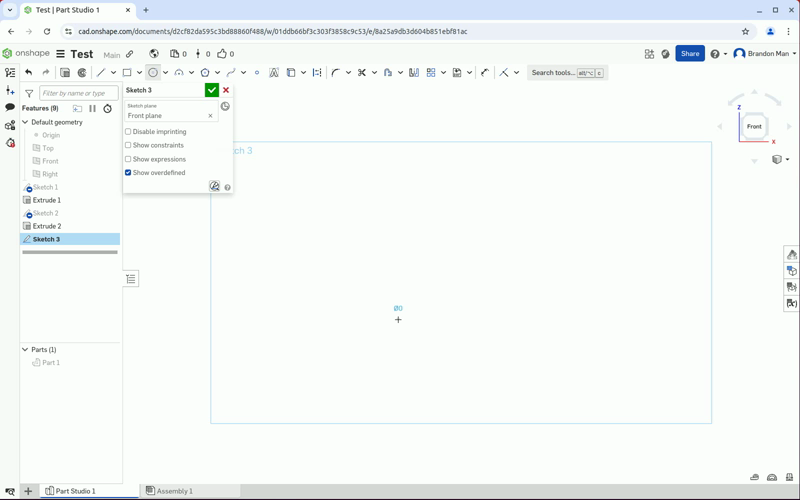
mouse_move(410, 319)
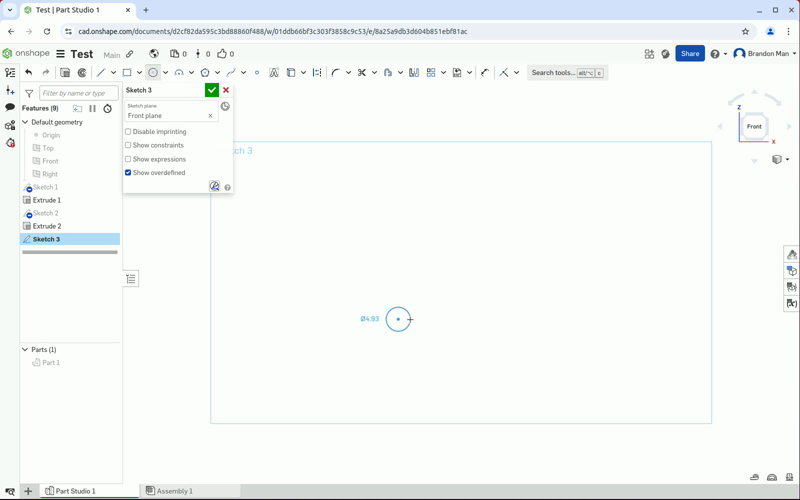
click(410, 319)
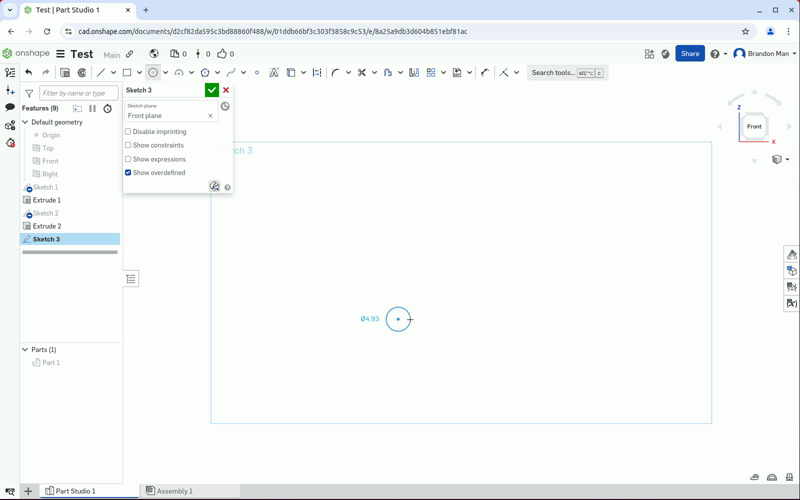
key(esc)
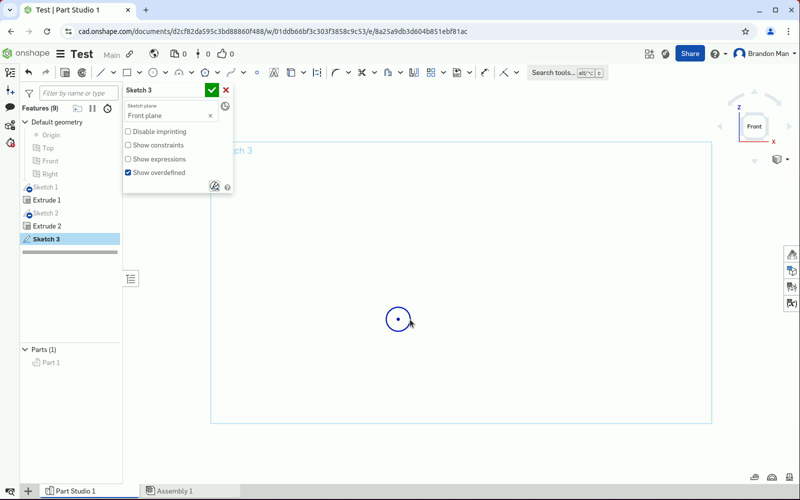
mouse_move(402, 320)
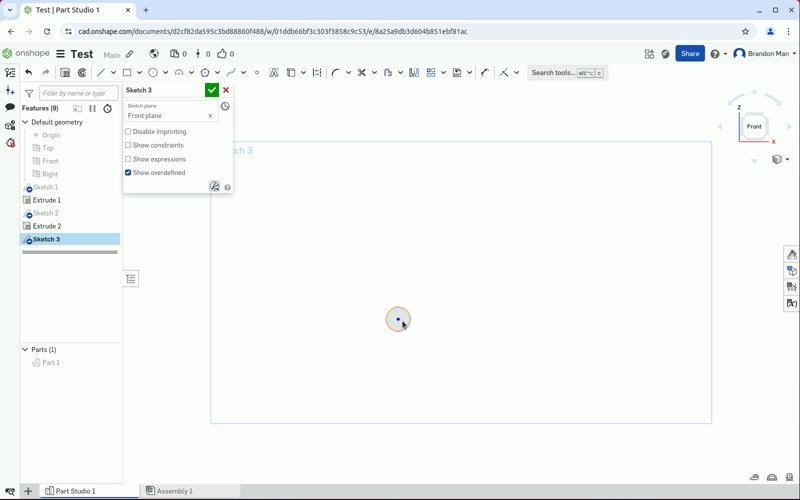
scroll(6)
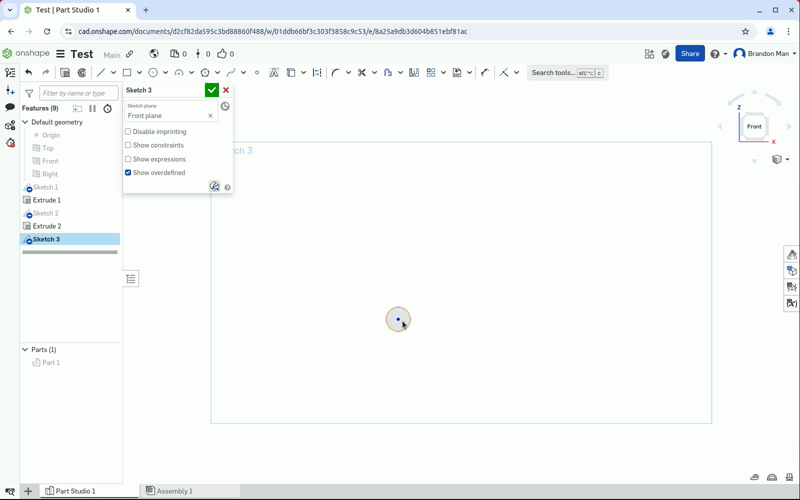
scroll(6)
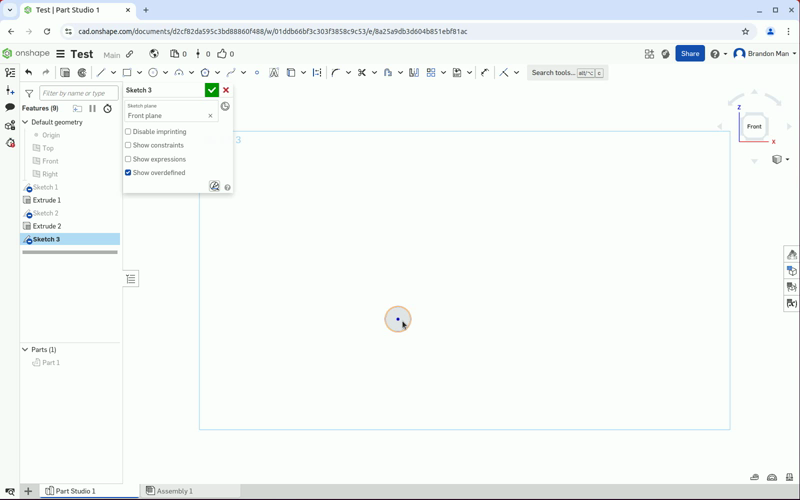
scroll(6)
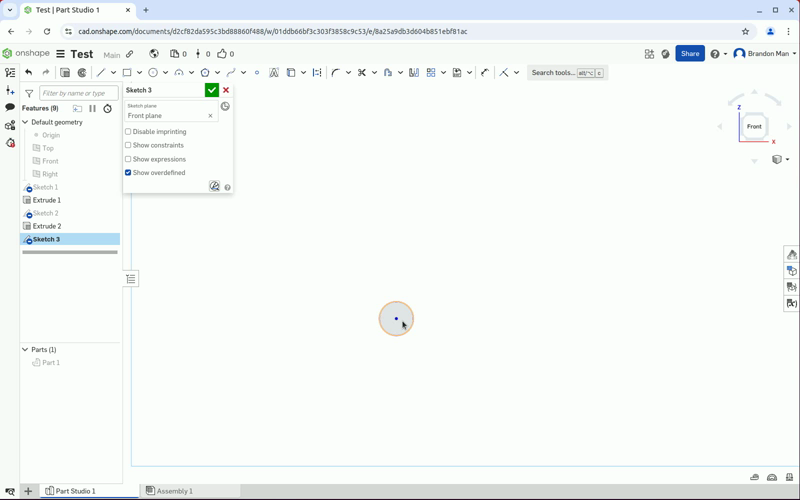
scroll(6)
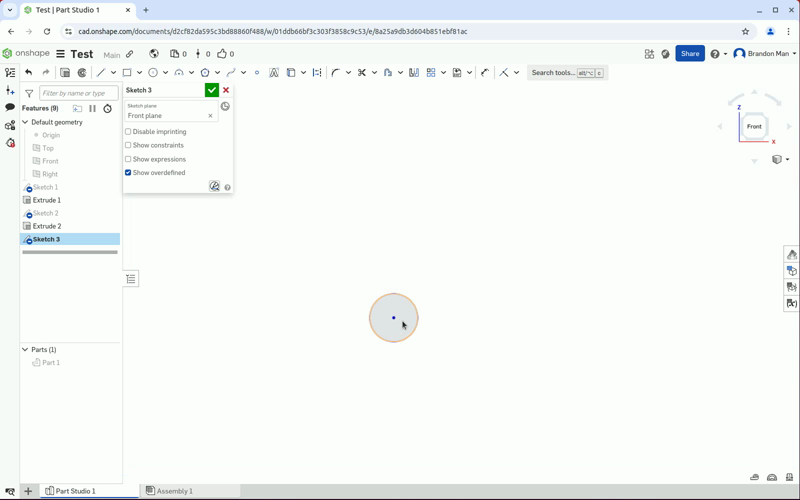
scroll(6)
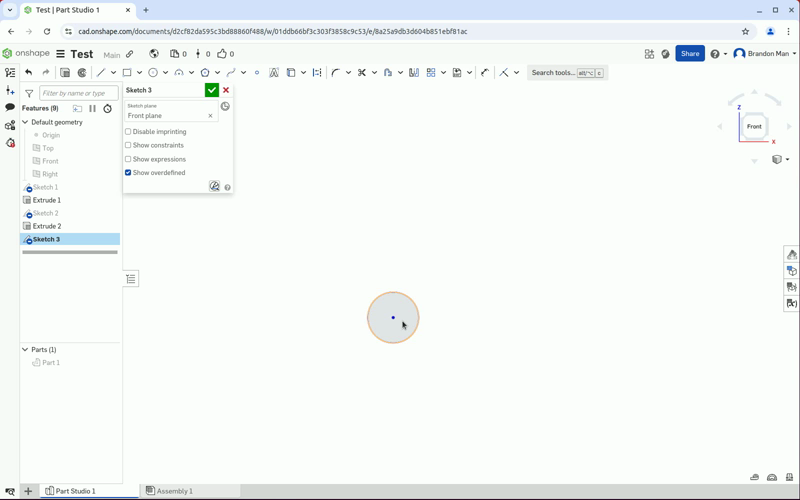
scroll(6)
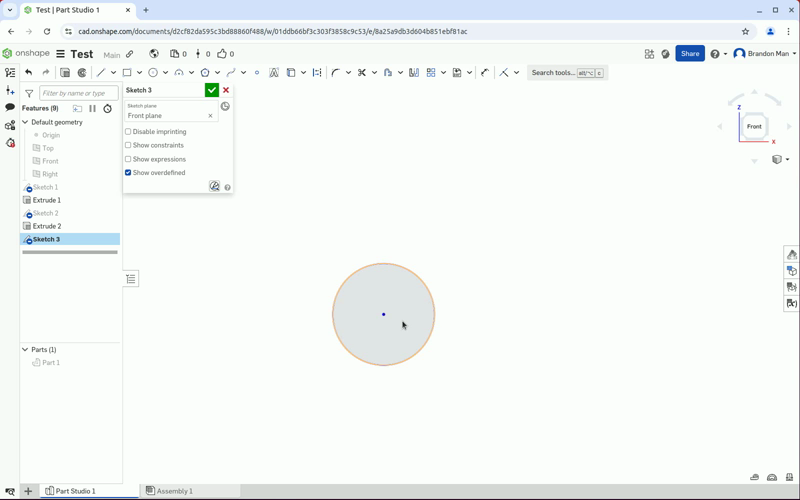
scroll(6)
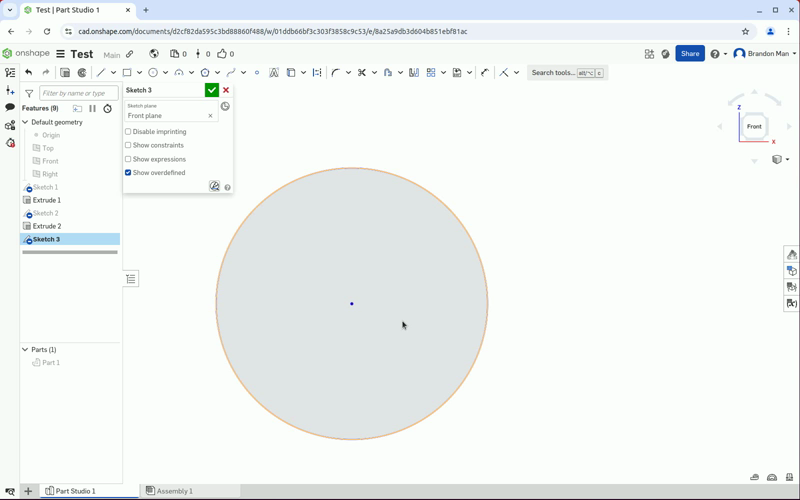
click(402, 320)
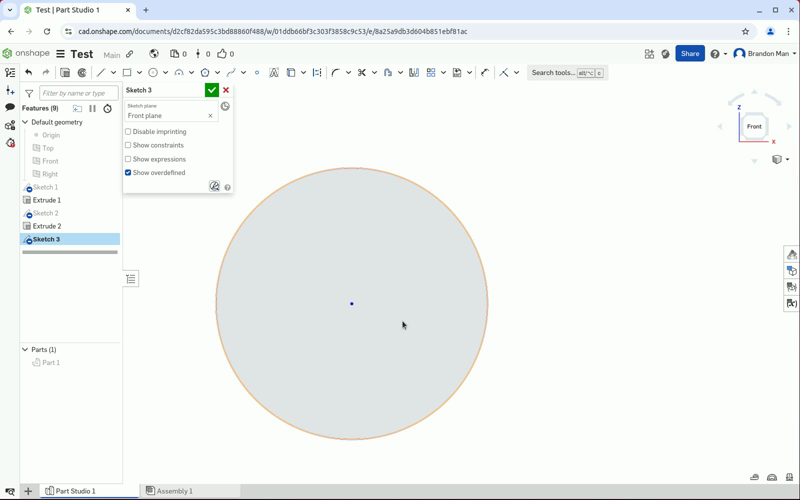
scroll(-6)
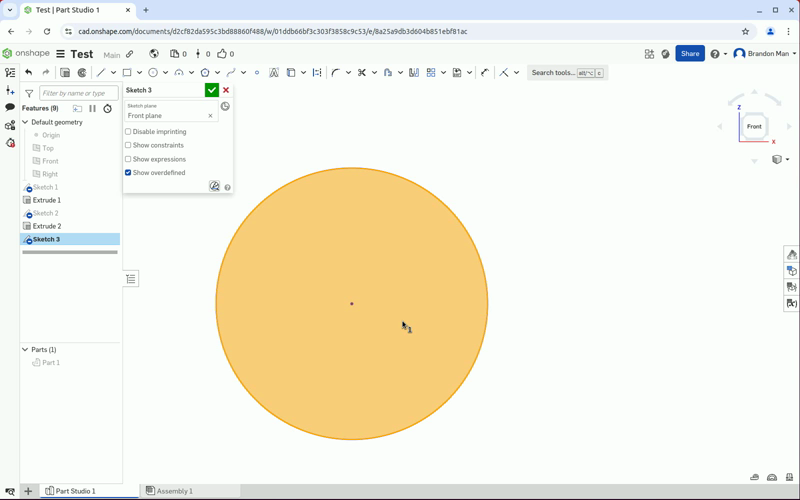
scroll(-6)
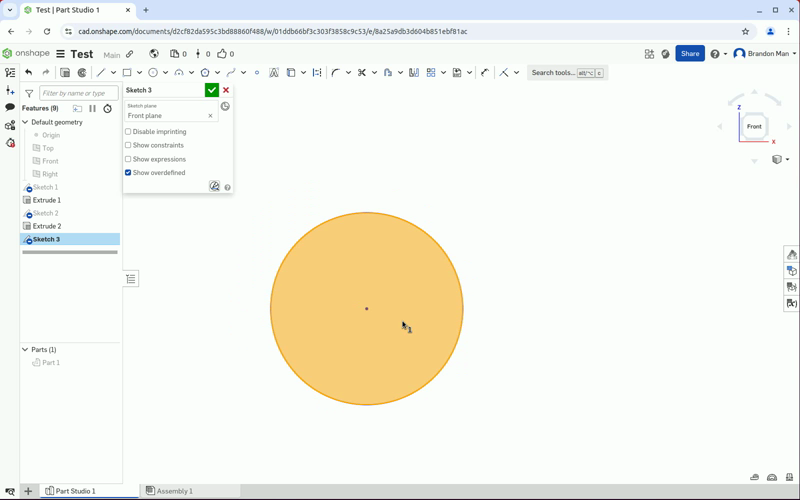
scroll(-6)
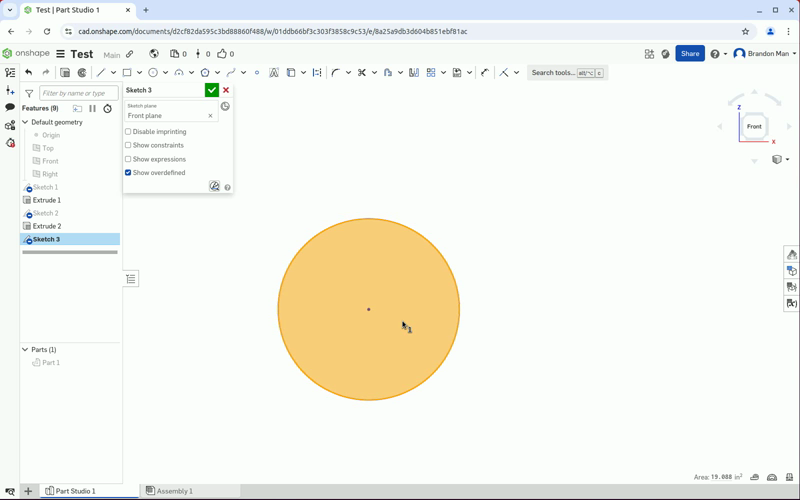
scroll(-6)
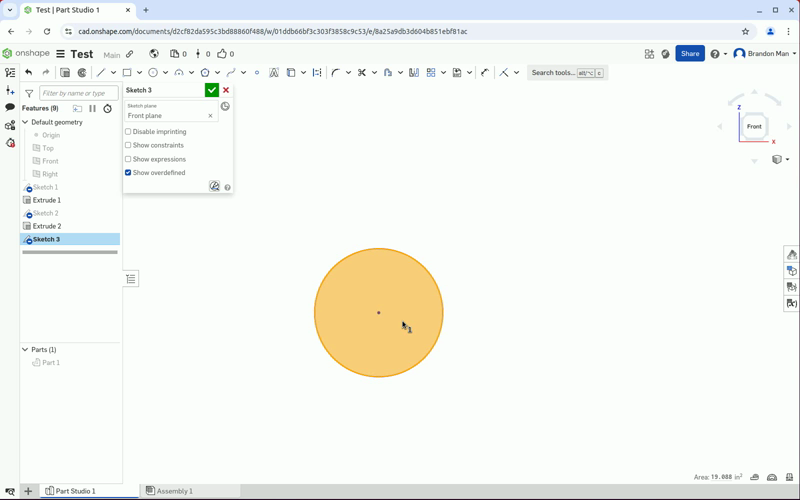
scroll(-6)
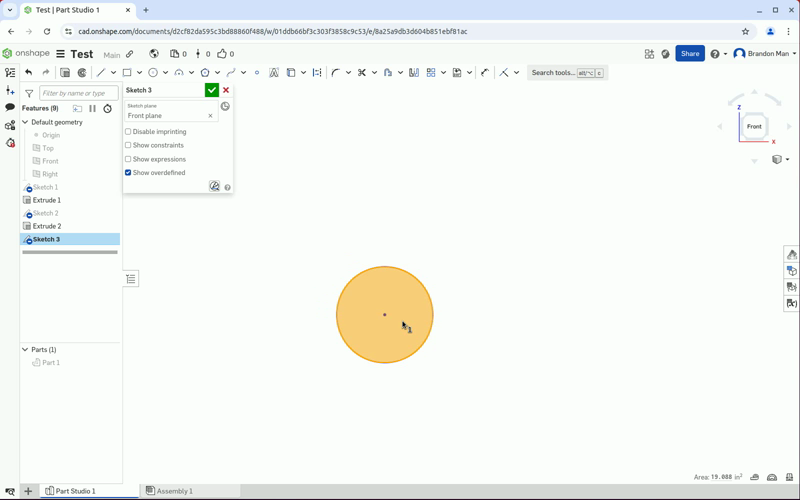
scroll(-6)
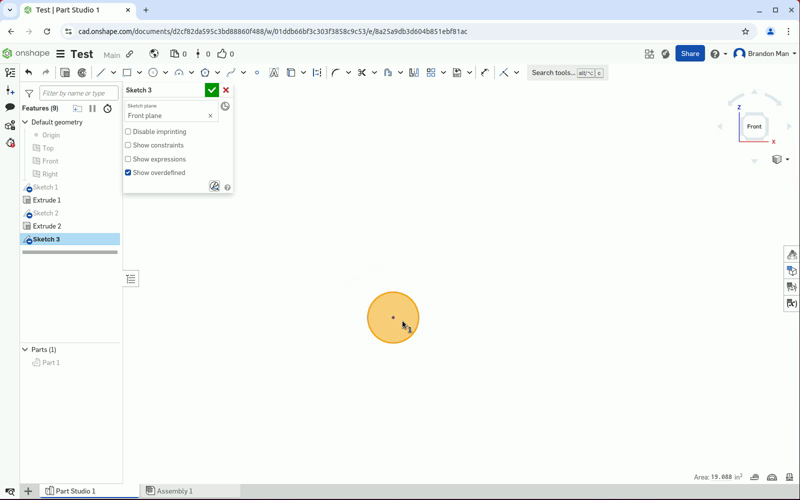
scroll(-6)
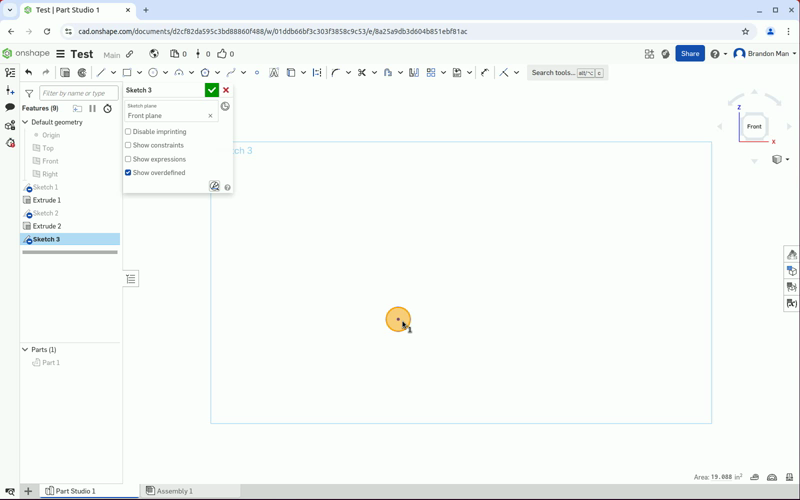
mouse_move(73, 352)
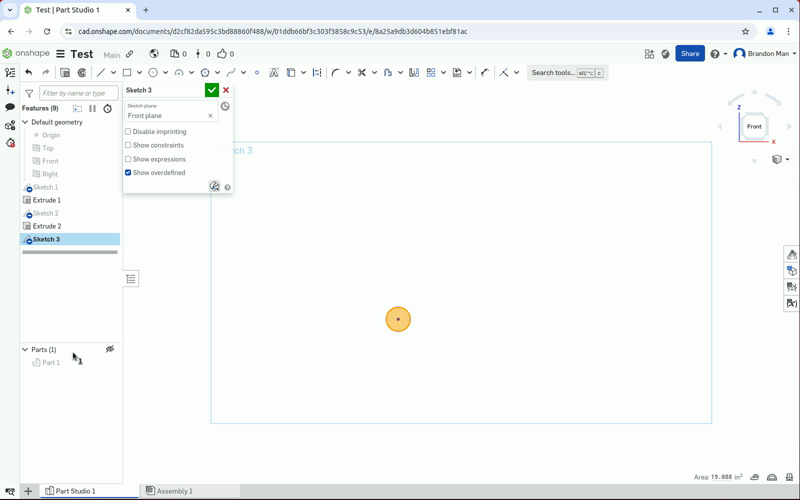
key(shift+y)
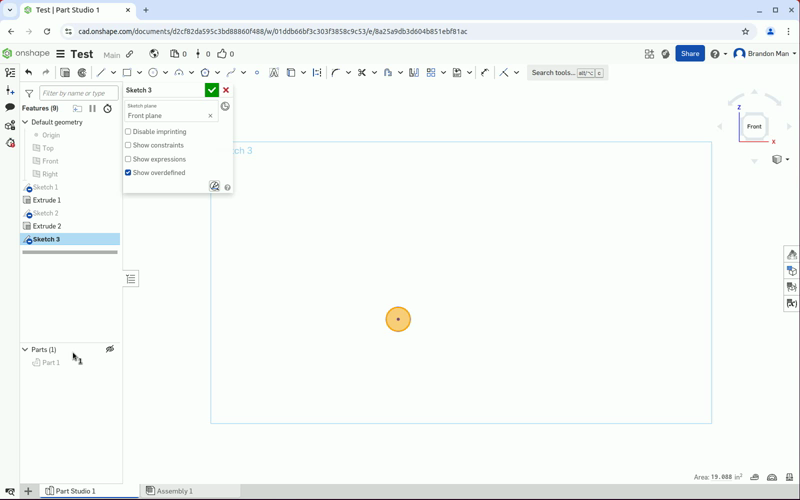
key(shift+e)
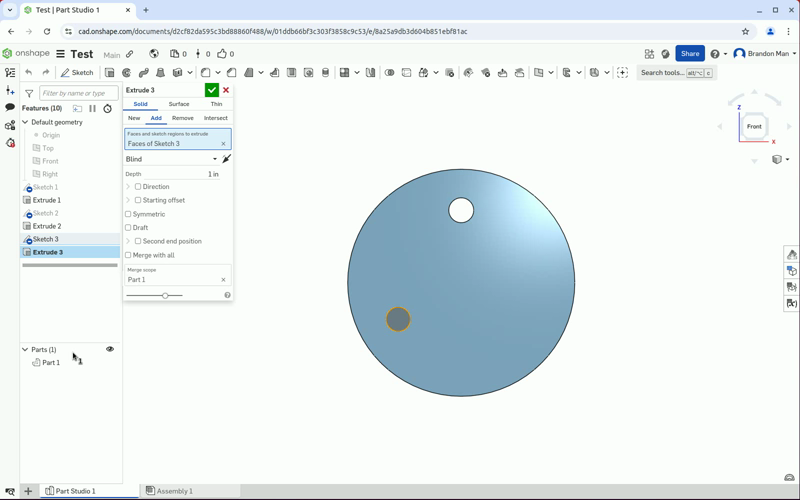
mouse_move(143, 106)
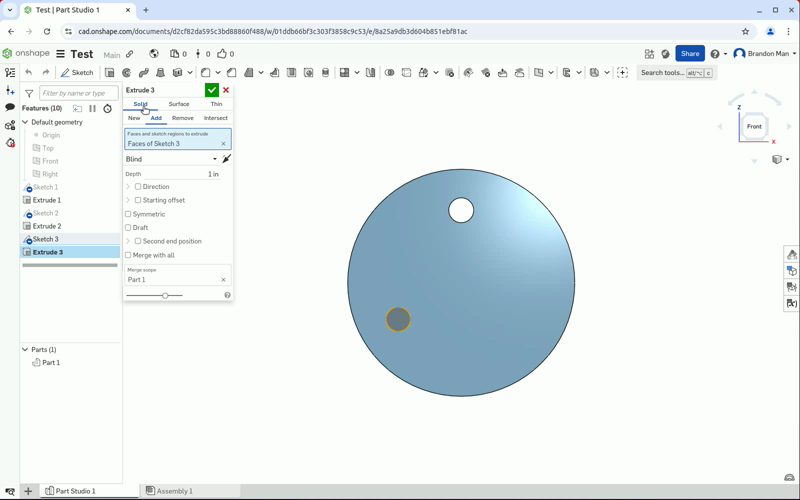
click(143, 106)
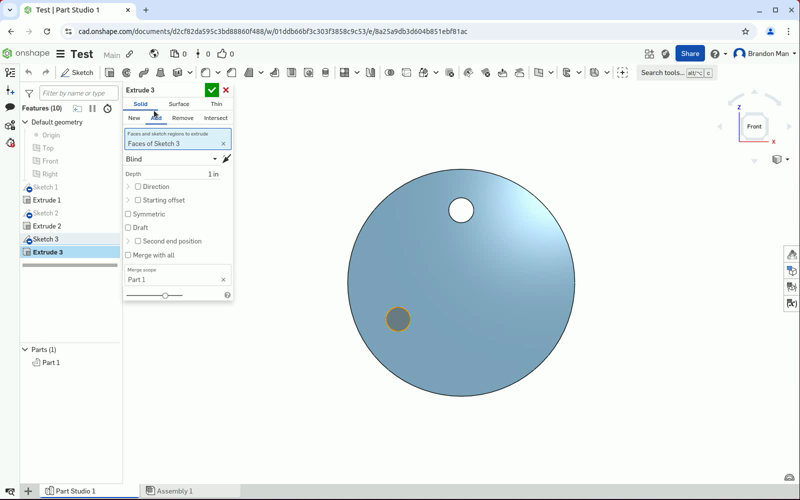
mouse_move(186, 120)
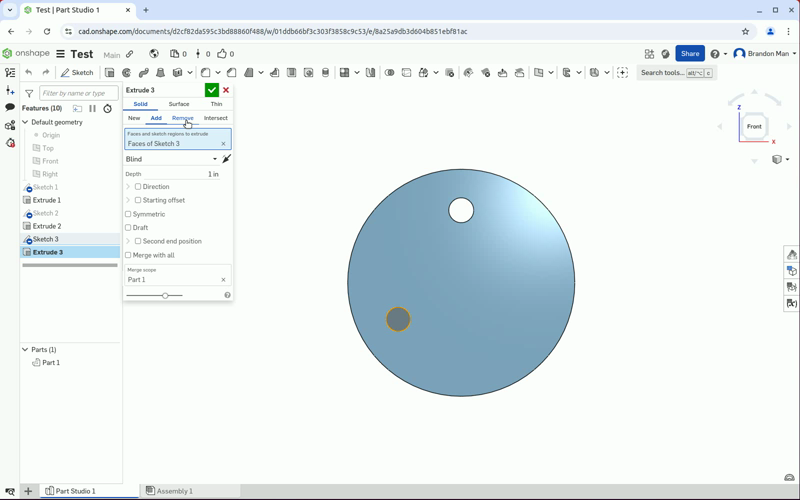
click(186, 120)
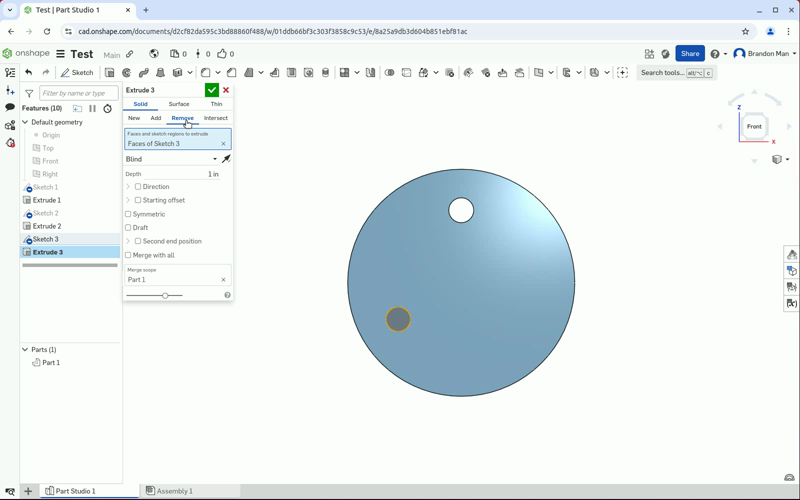
key(tab, 4)
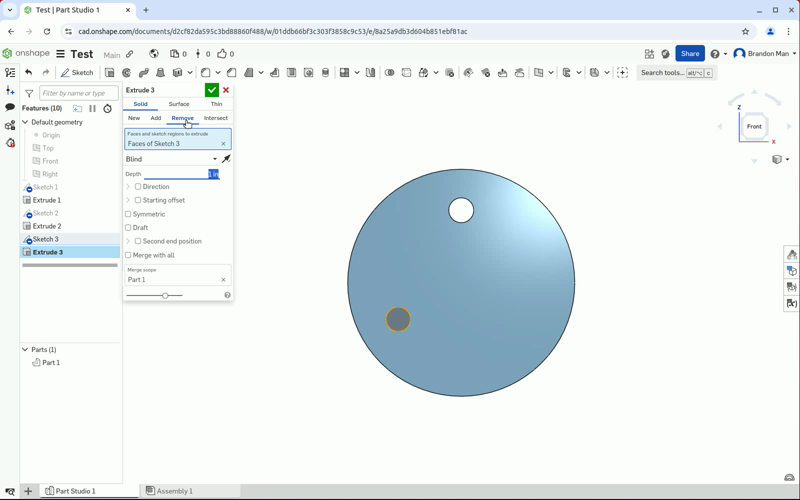
text(18.535)
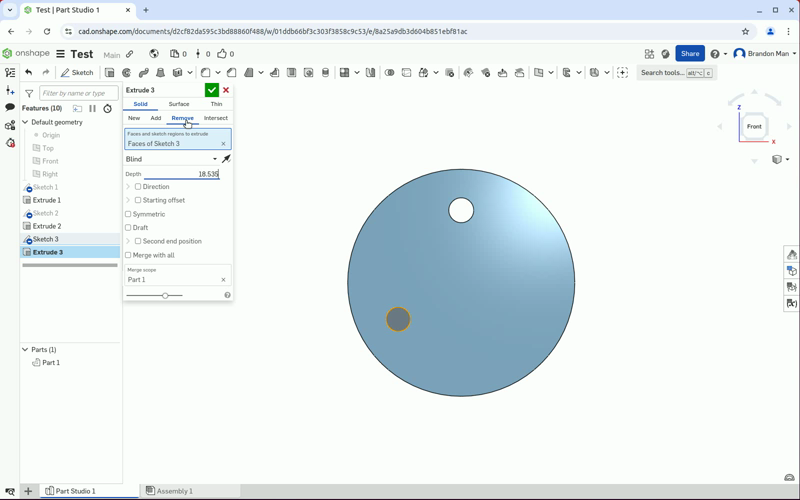
key(tab, 6)
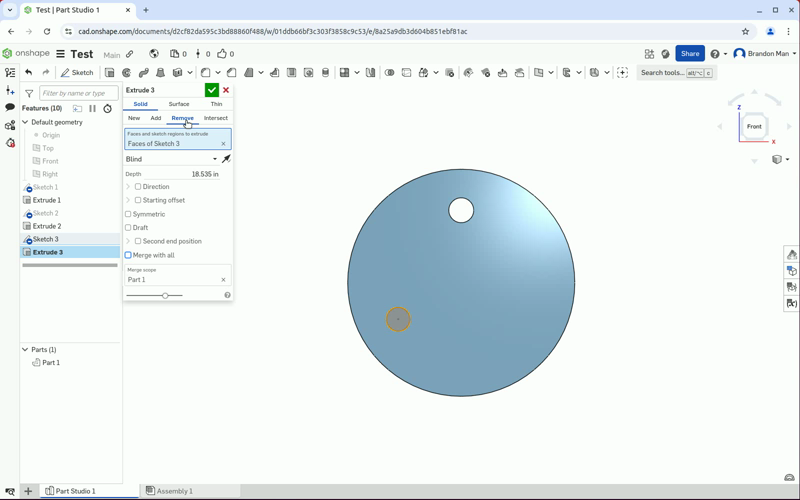
key(space)
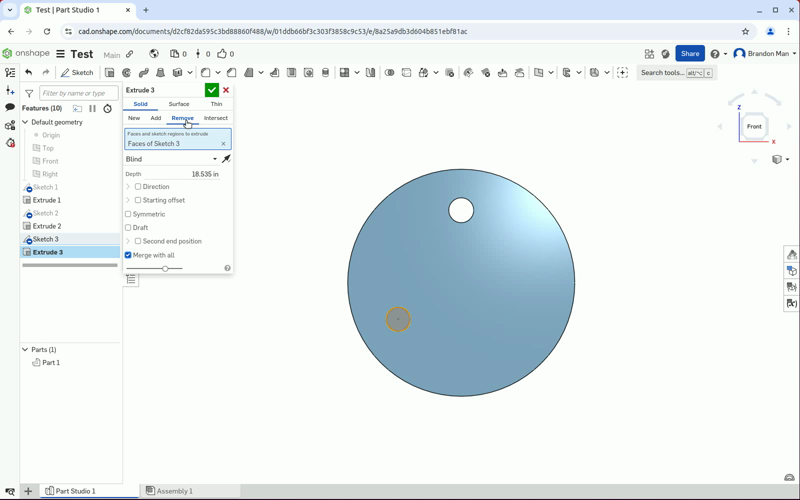
key(enter)
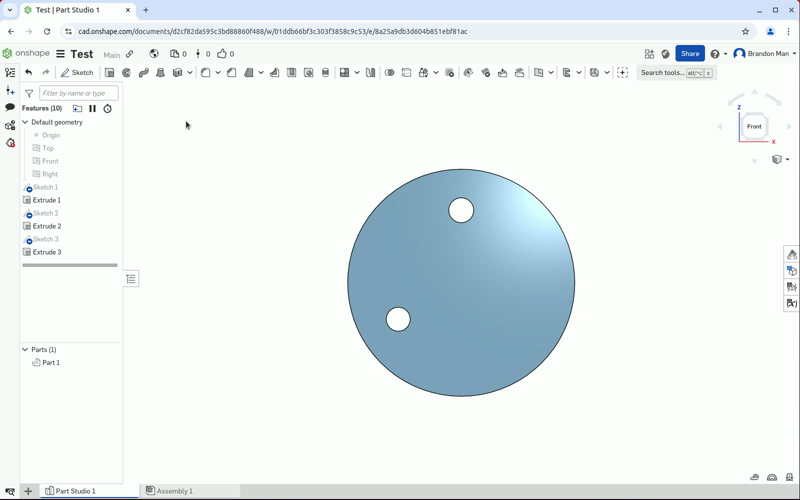
key(shift+h)
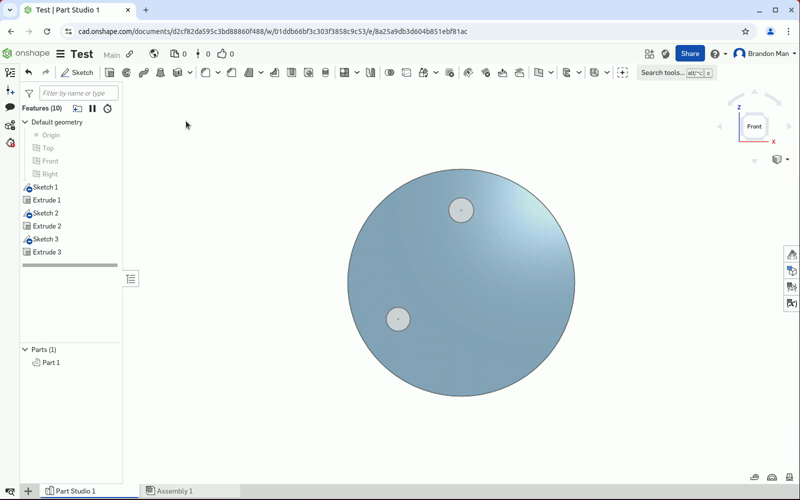
key(shift+h)
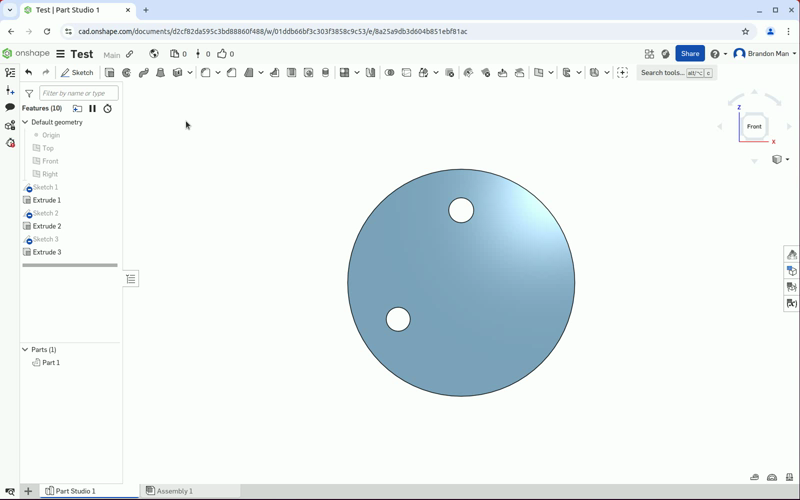
mouse_move(73, 189)
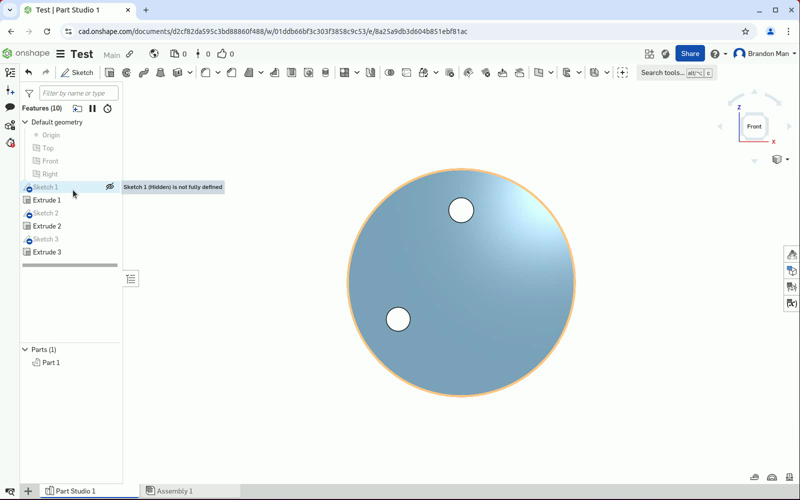
click(73, 189)
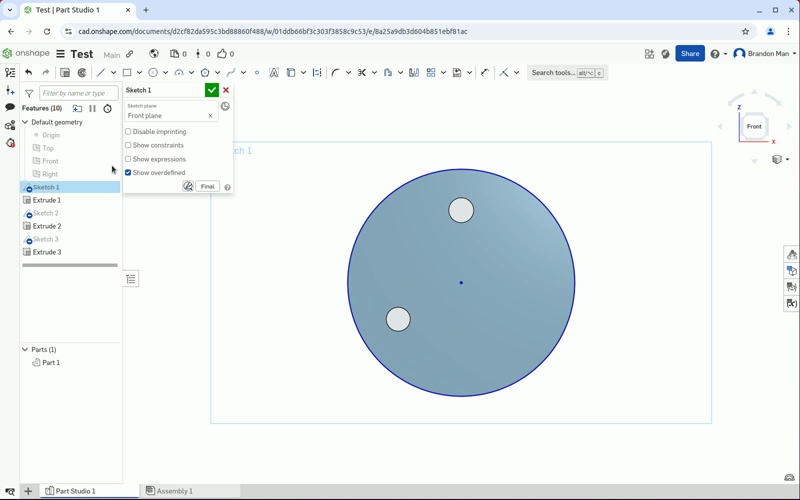
mouse_move(229, 92)
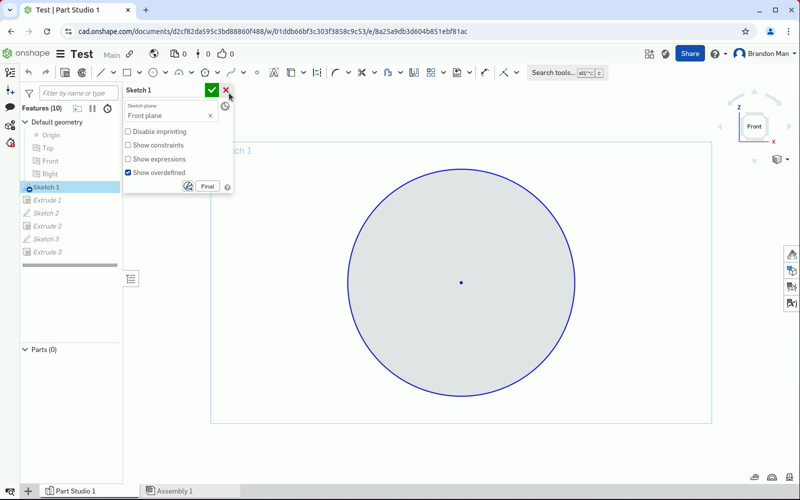
click(229, 92)
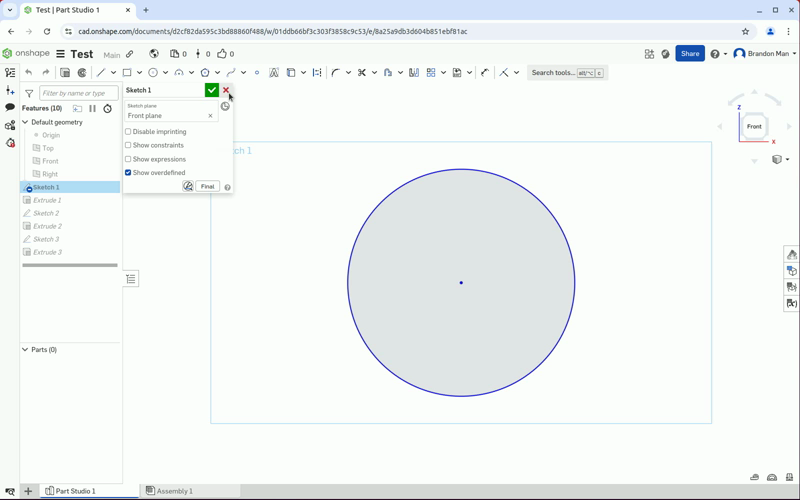
key(shift+s)
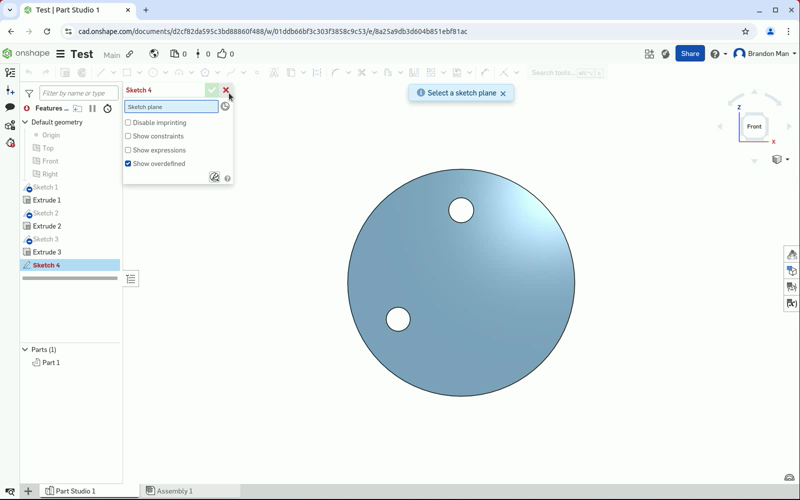
mouse_move(73, 163)
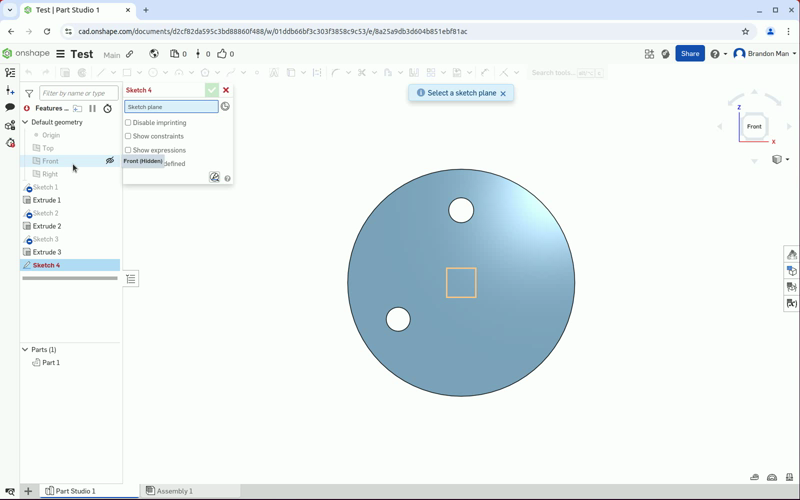
click(73, 163)
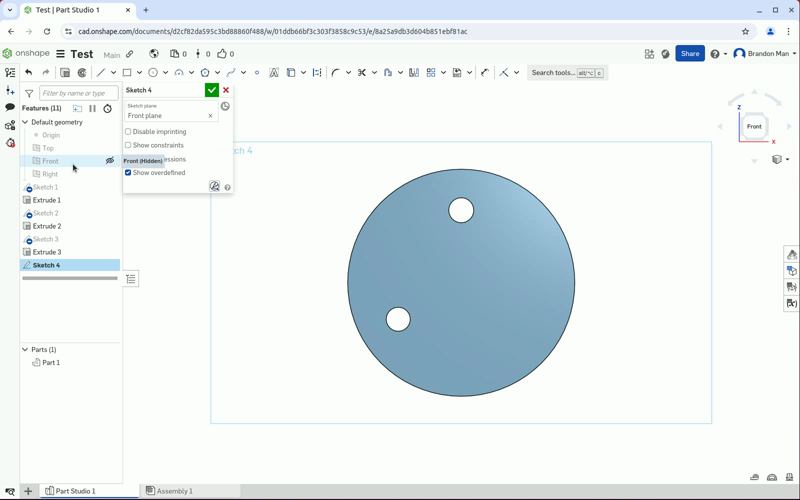
mouse_move(73, 352)
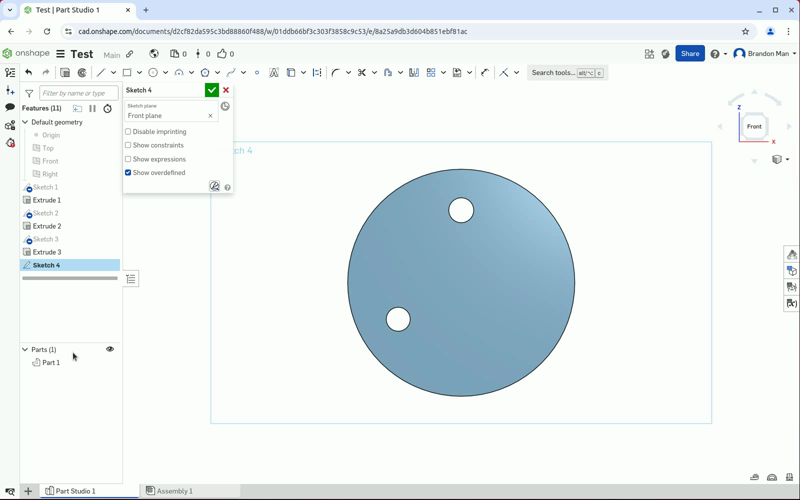
key(y)
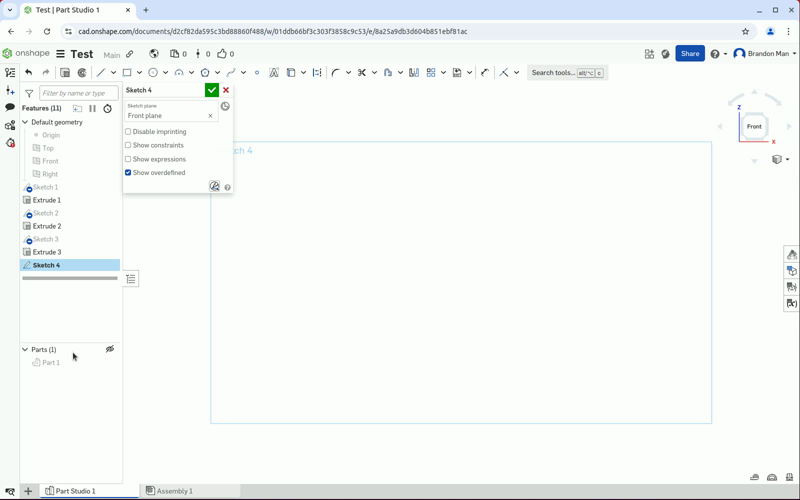
key(c)
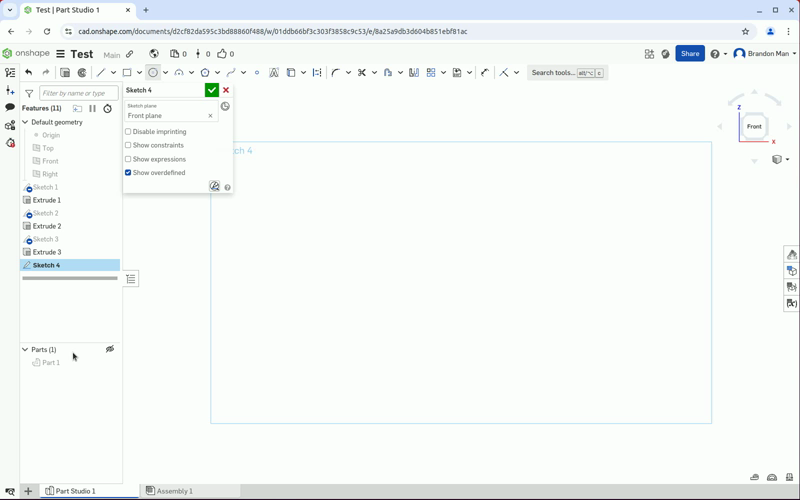
key_down(shift)
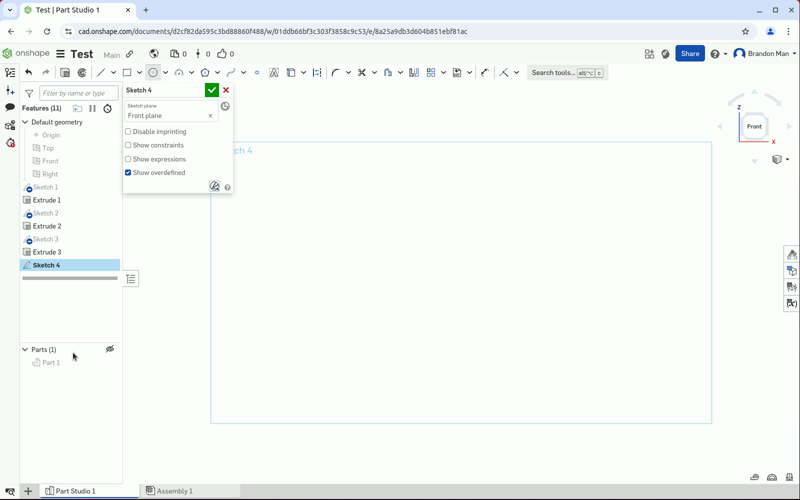
mouse_move(524, 319)
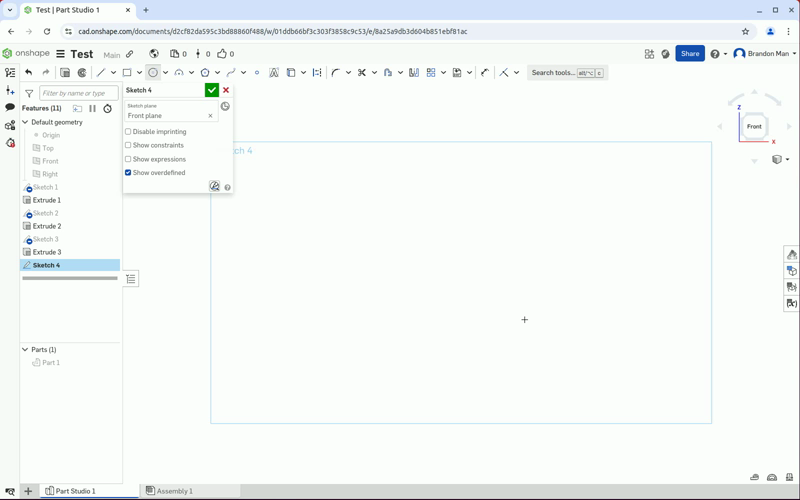
click(524, 319)
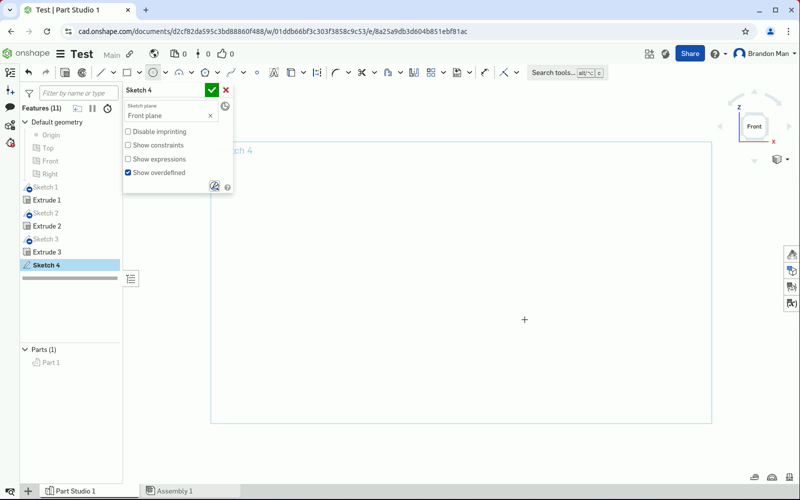
key_up(shift)
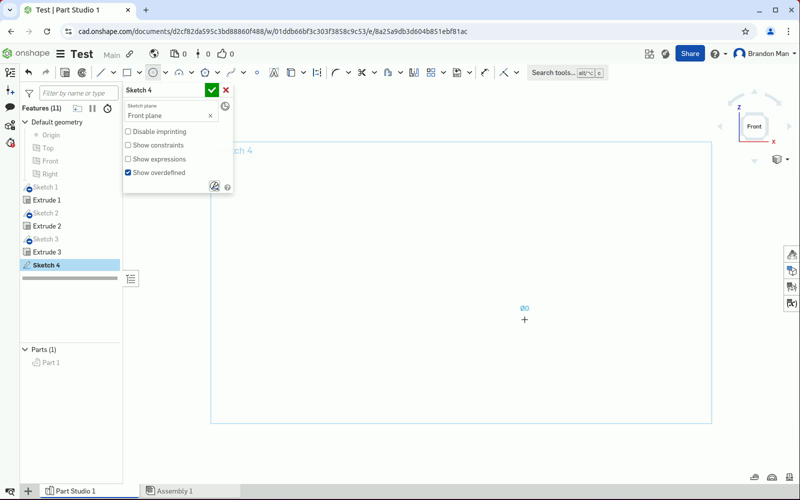
mouse_move(537, 319)
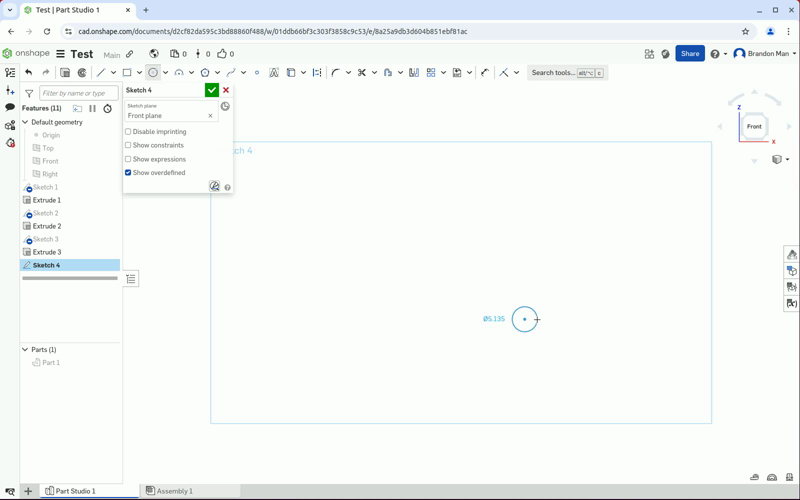
click(537, 319)
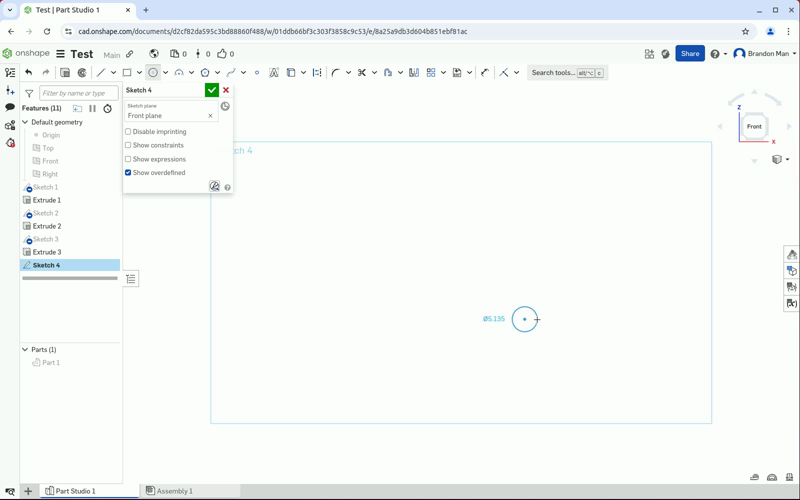
key(esc)
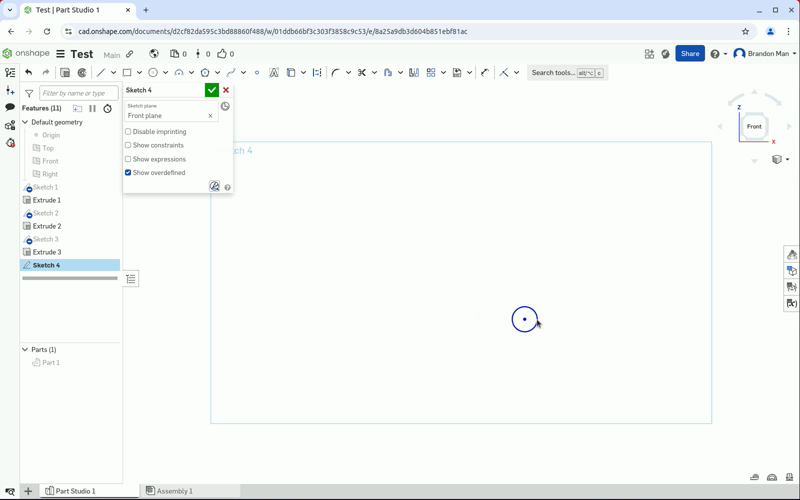
mouse_move(531, 313)
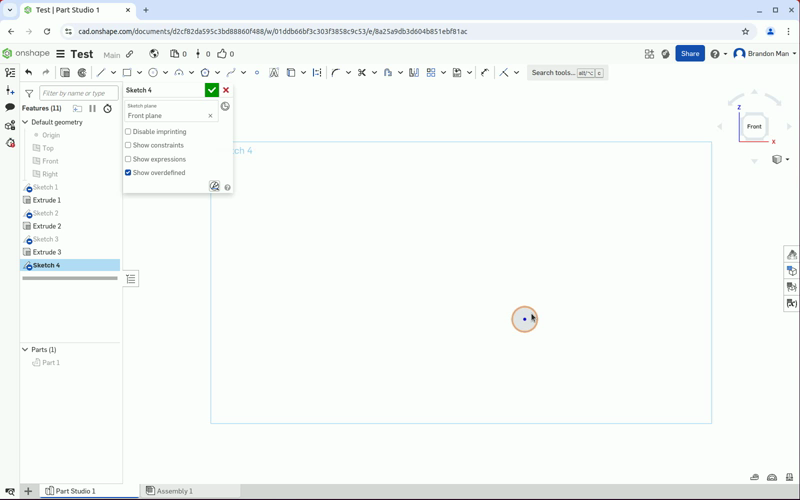
scroll(6)
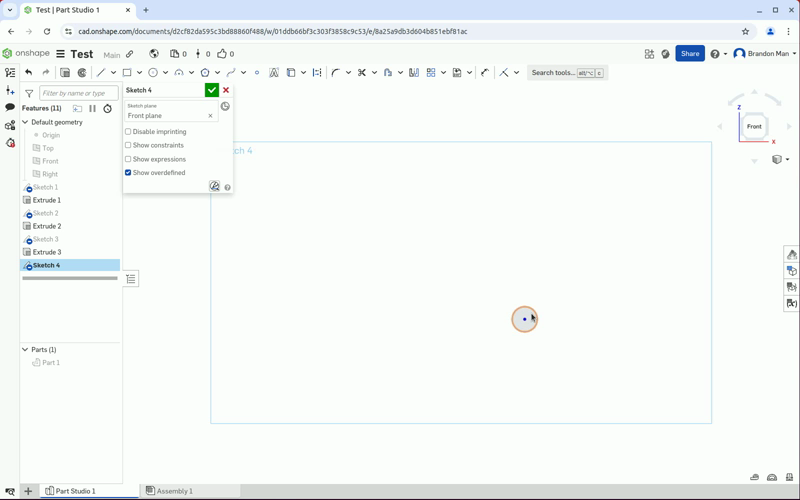
scroll(6)
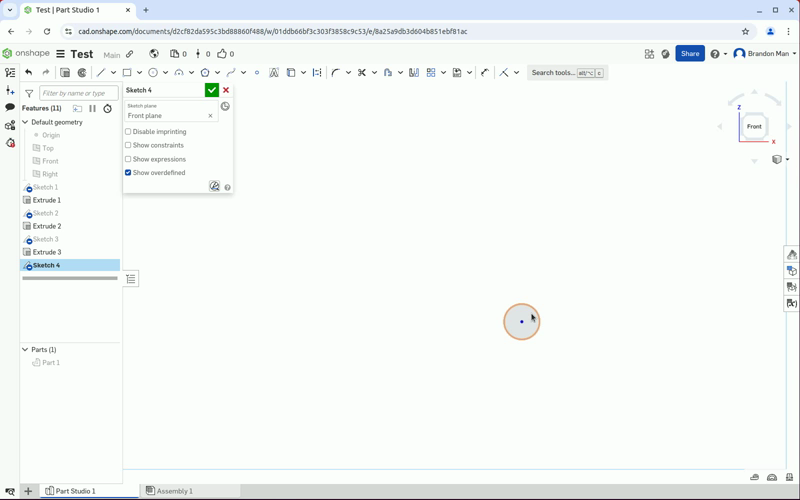
scroll(6)
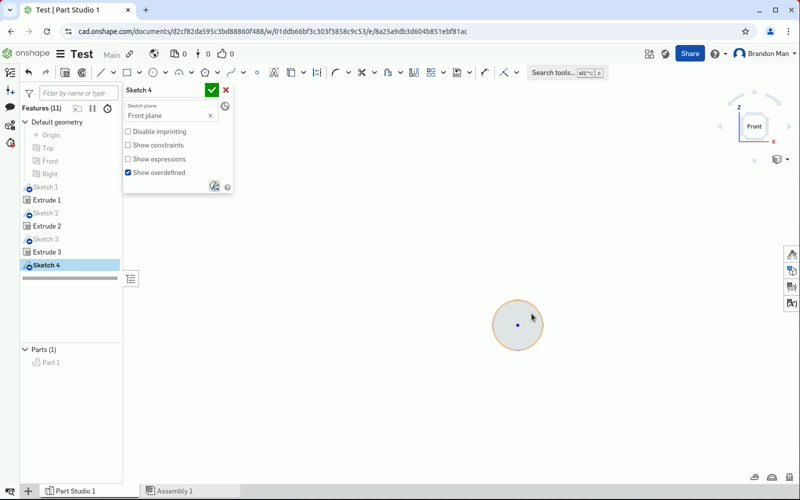
scroll(6)
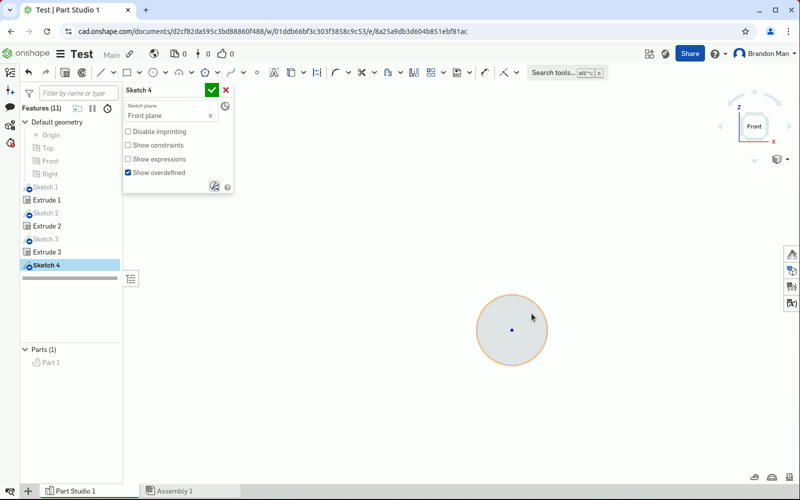
scroll(6)
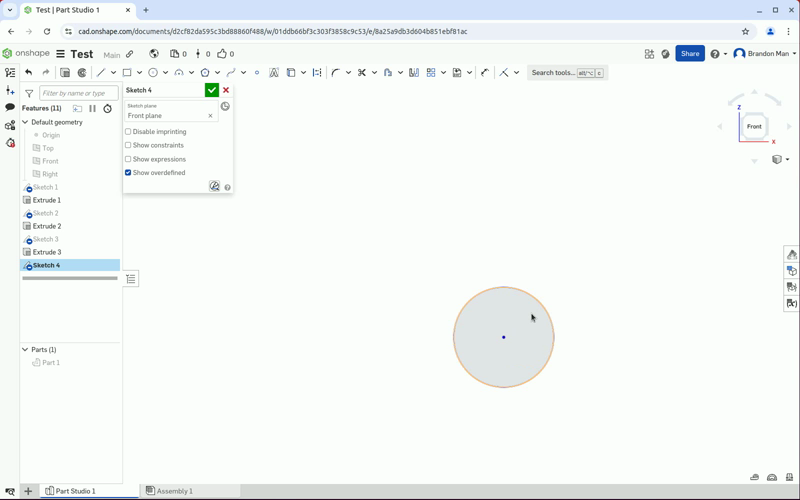
scroll(6)
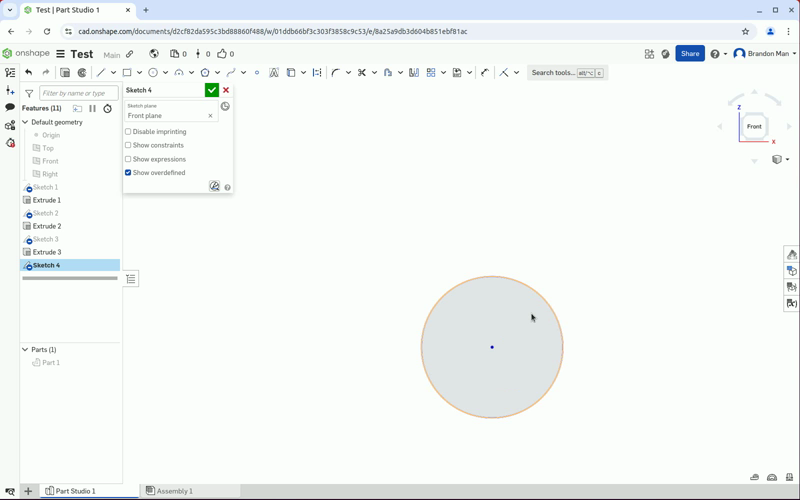
scroll(6)
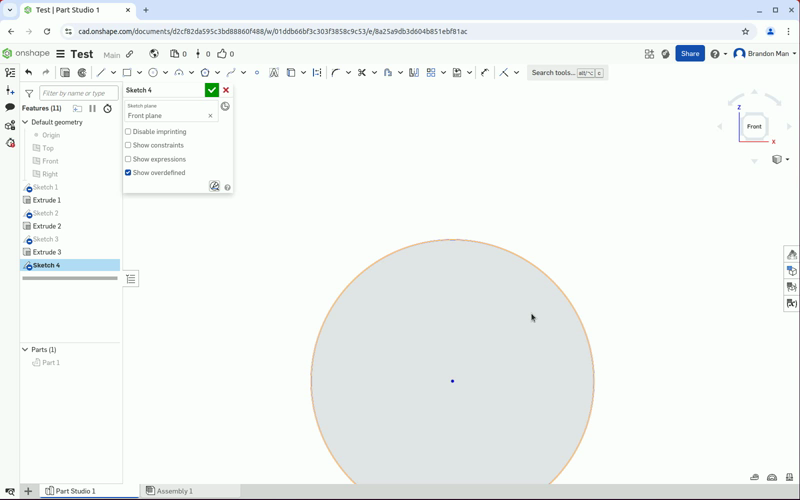
click(531, 313)
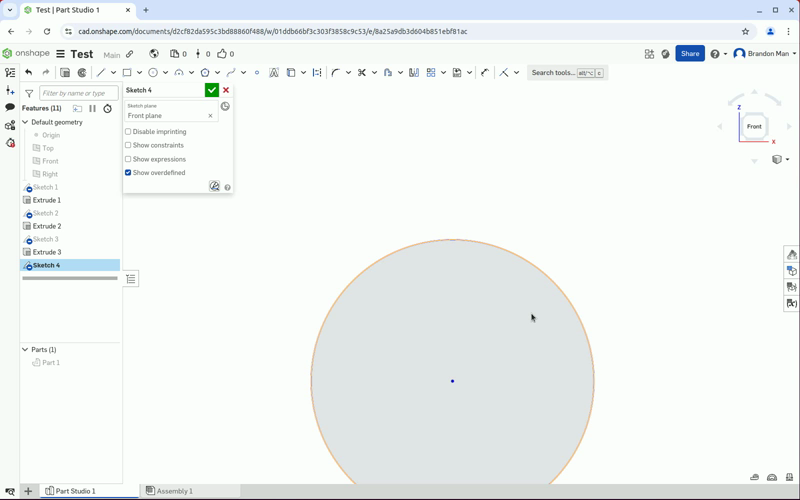
scroll(-6)
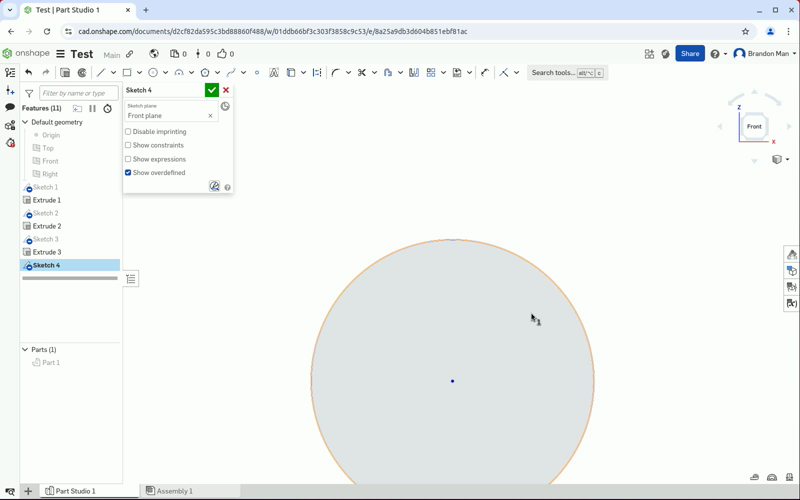
scroll(-6)
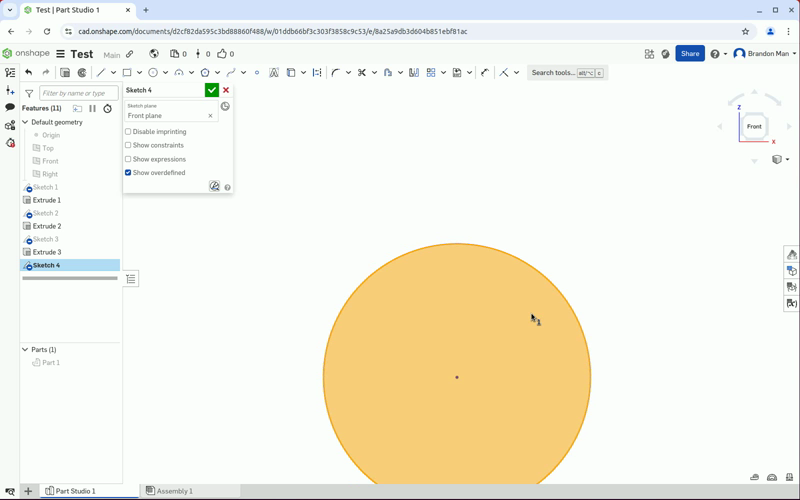
scroll(-6)
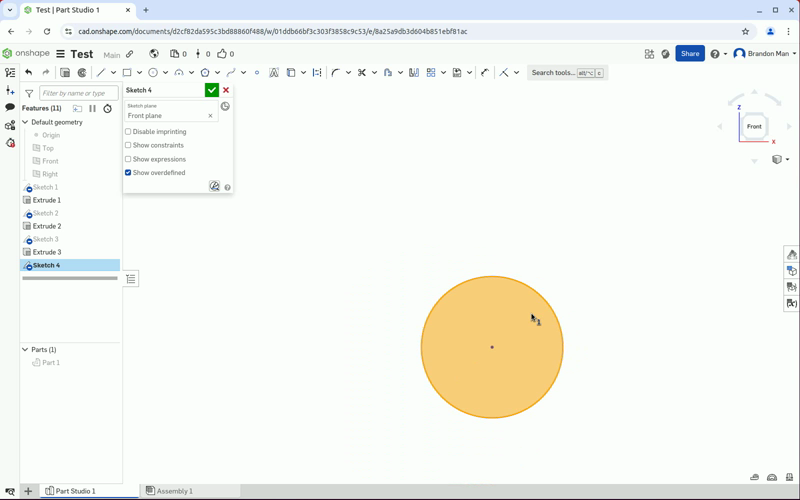
scroll(-6)
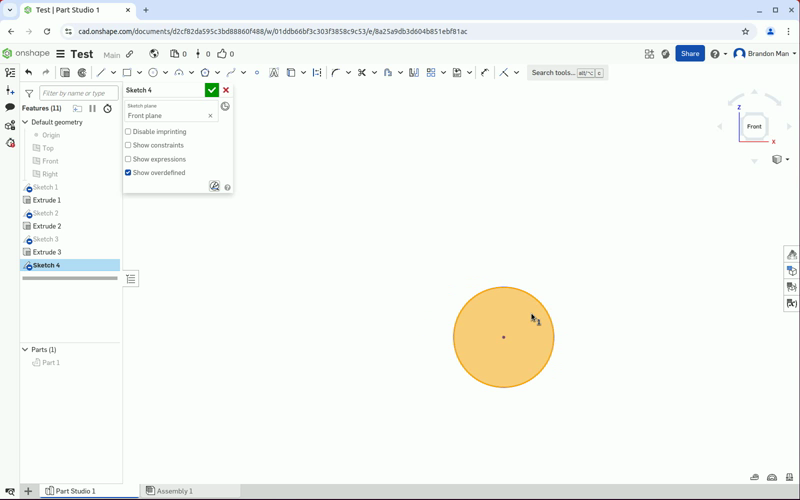
scroll(-6)
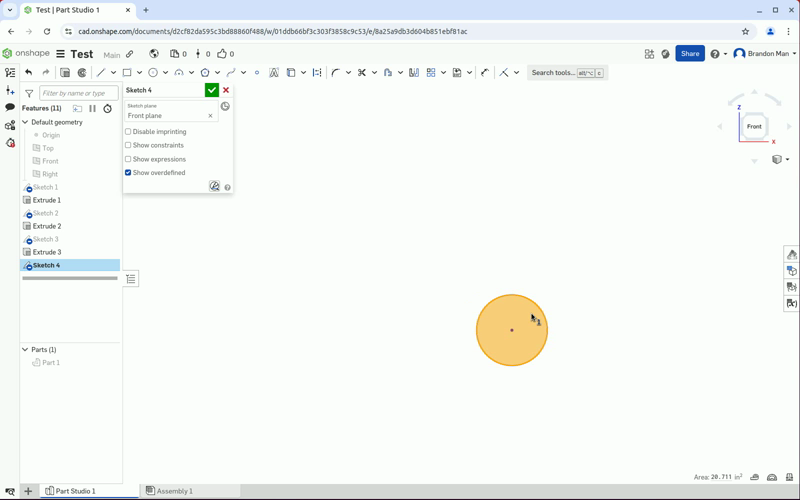
scroll(-6)
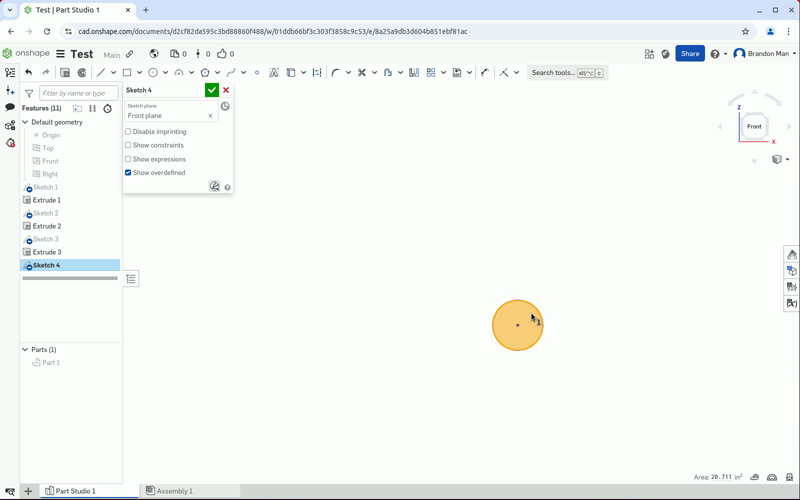
scroll(-6)
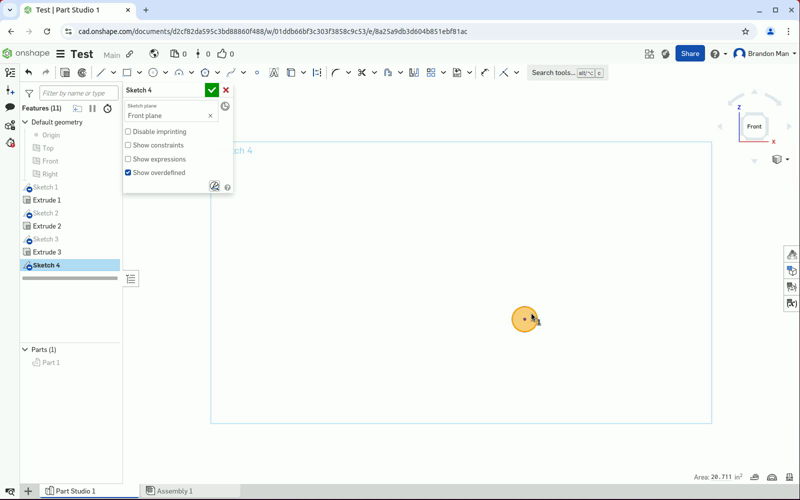
mouse_move(73, 352)
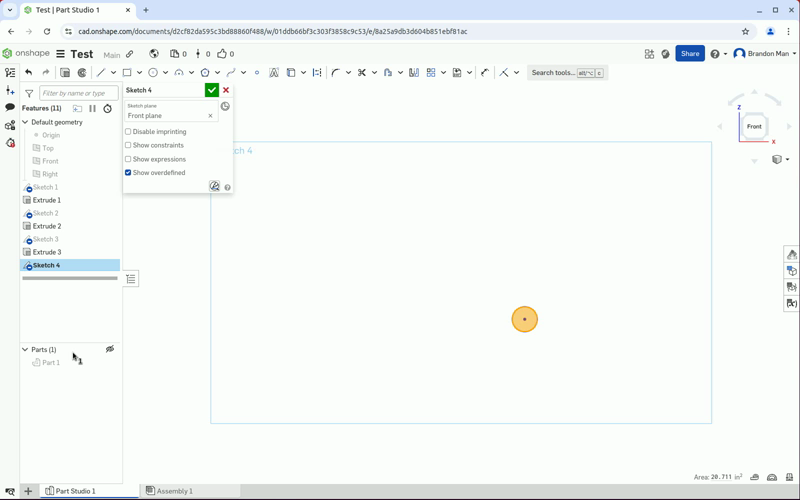
key(shift+y)
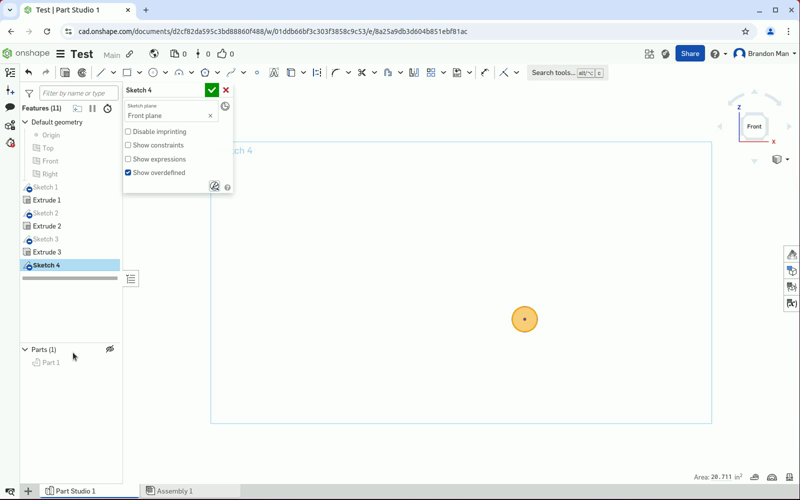
key(shift+e)
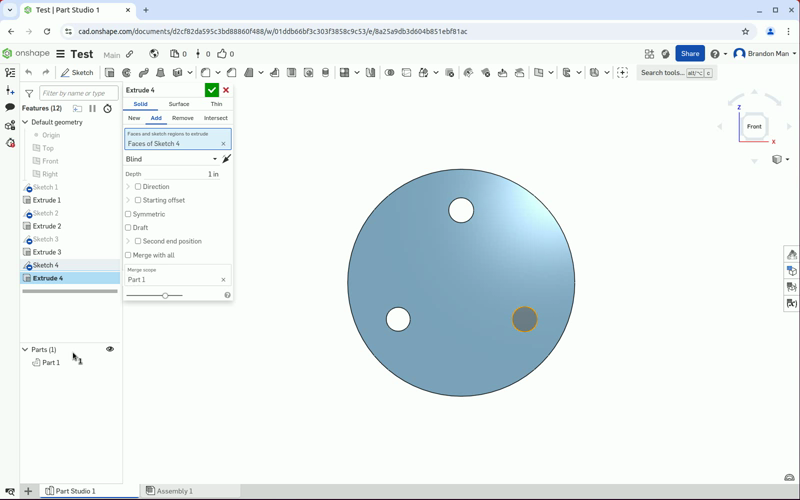
mouse_move(143, 106)
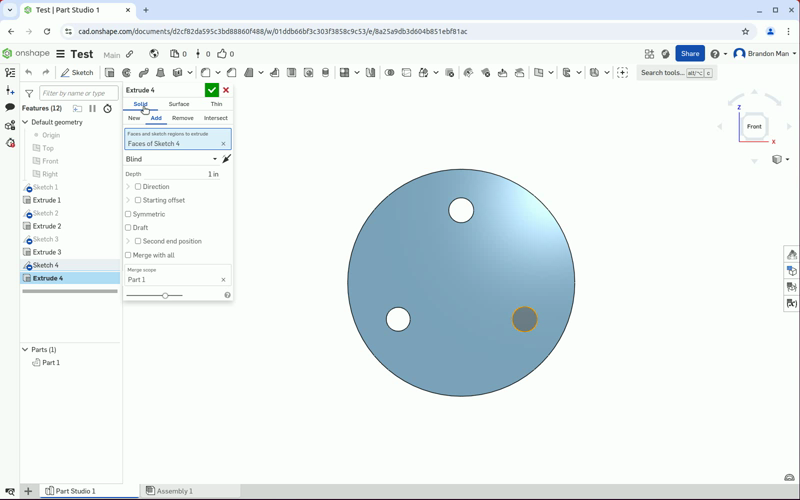
click(143, 106)
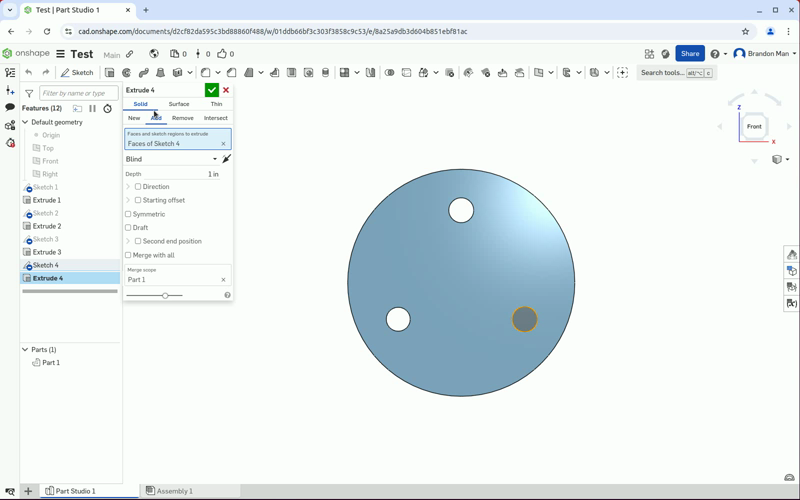
mouse_move(186, 120)
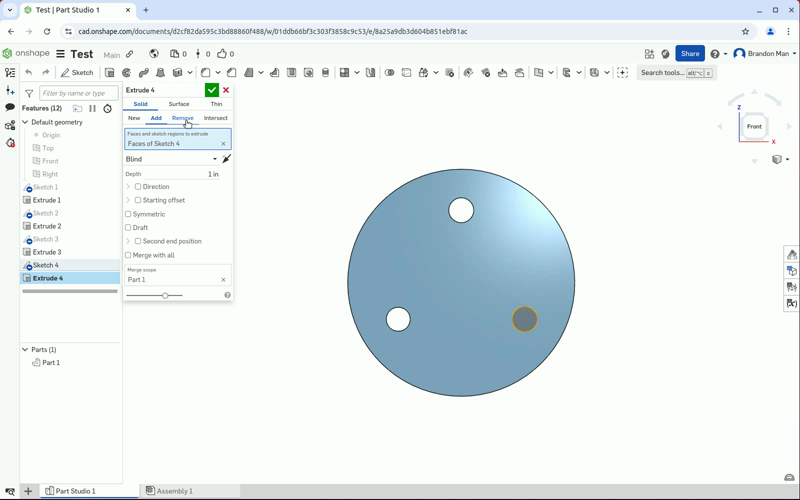
click(186, 120)
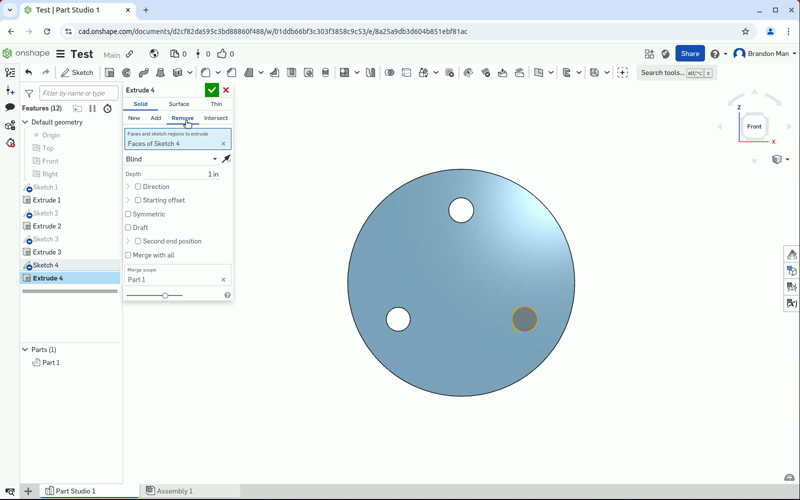
key(tab, 4)
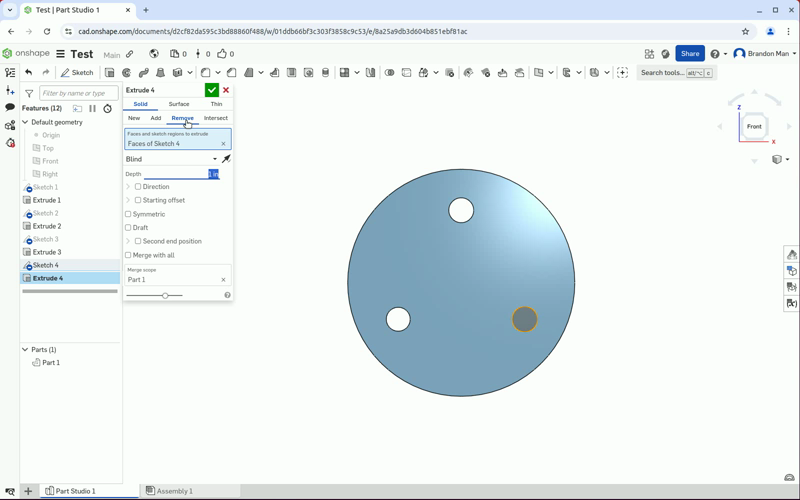
text(18.535)
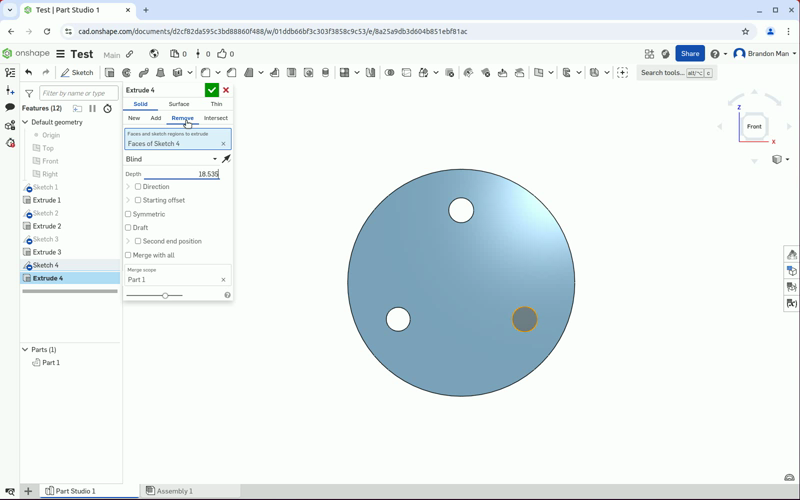
key(tab, 6)
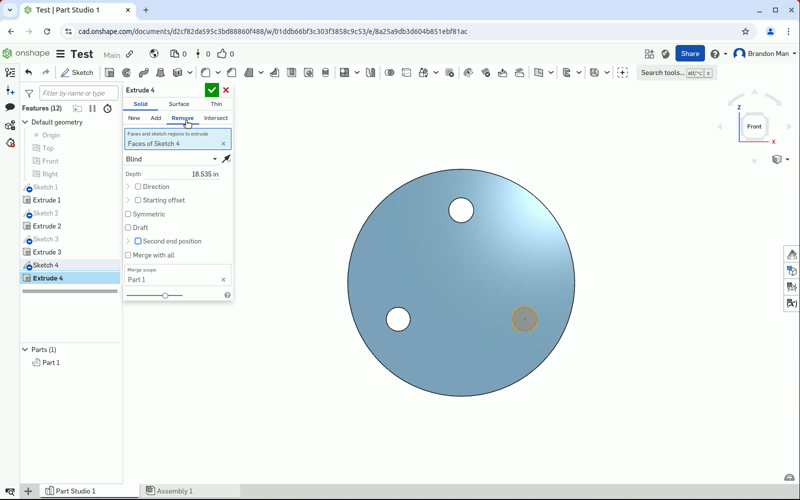
key(space)
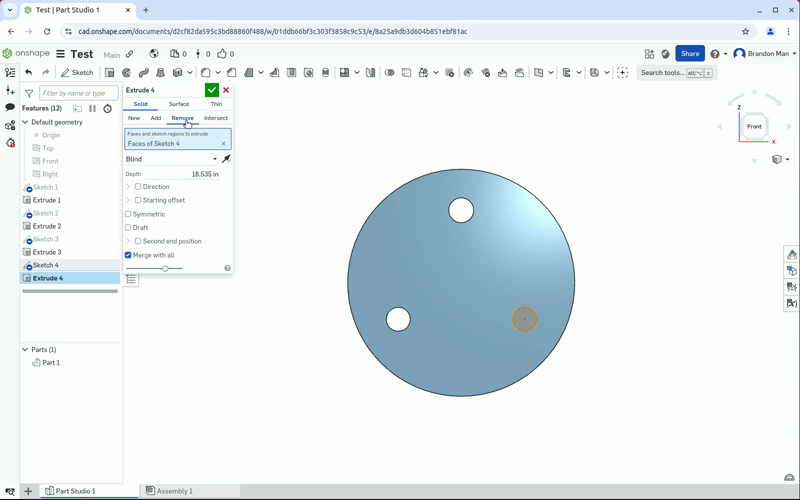
key(enter)
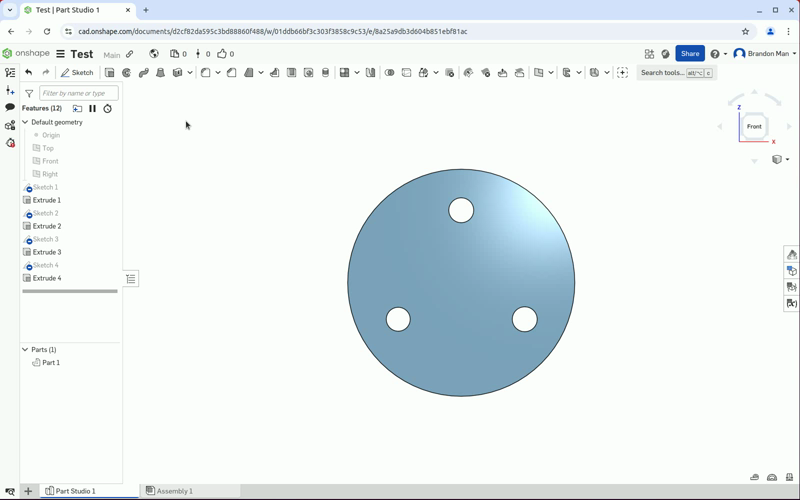
key(shift+h)
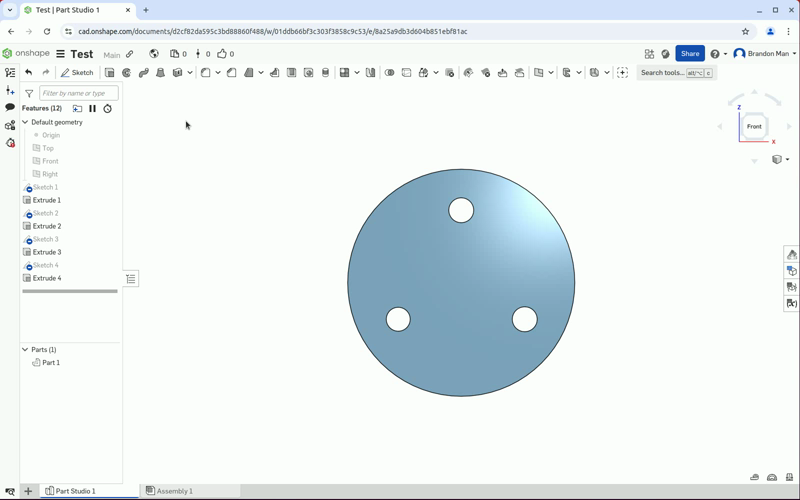
key(shift+h)
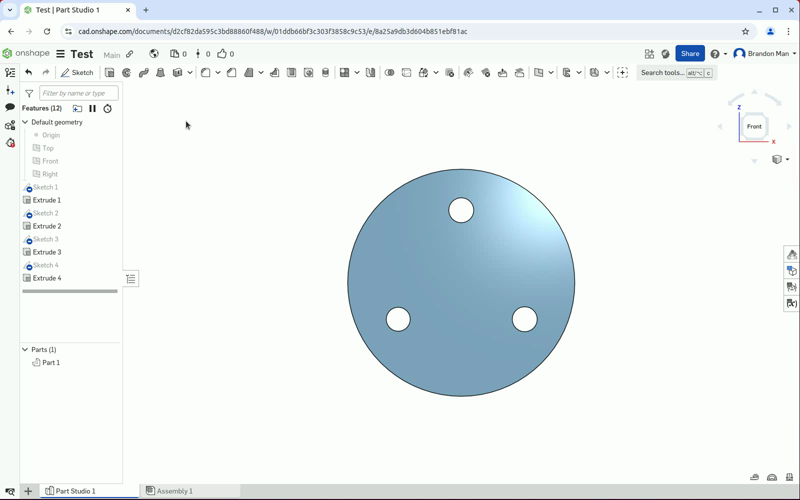
key(shift+7)
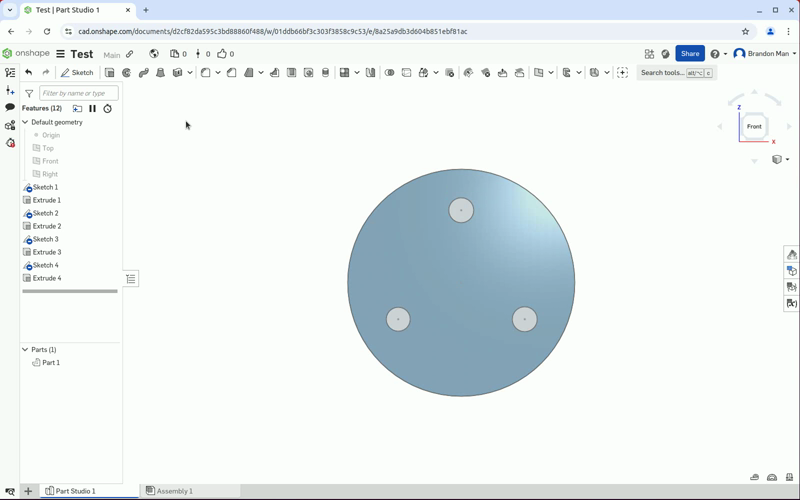
key(left, 2)
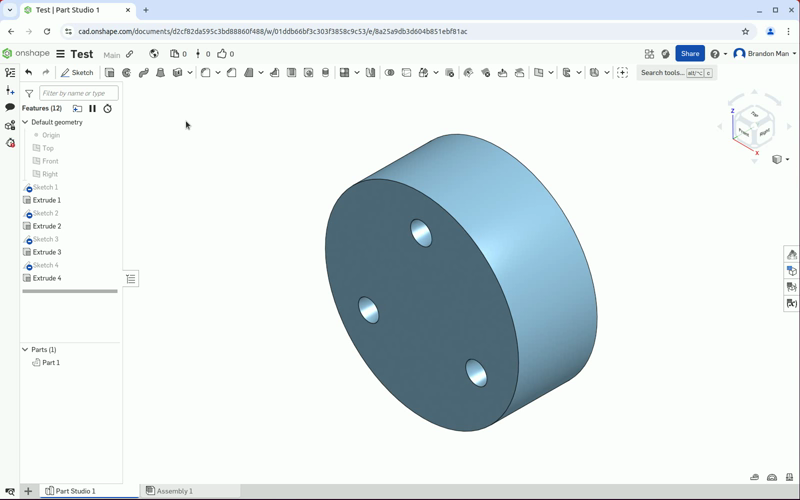
key(down, 2)
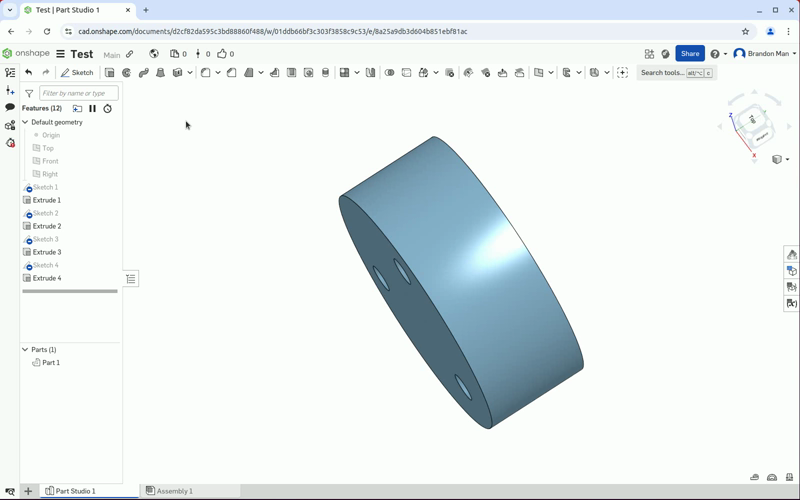
key(up, 2)
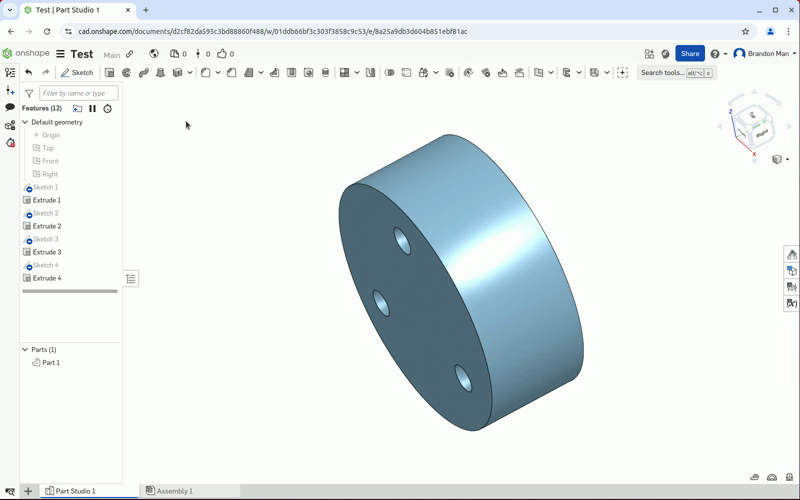
key(right, 2)
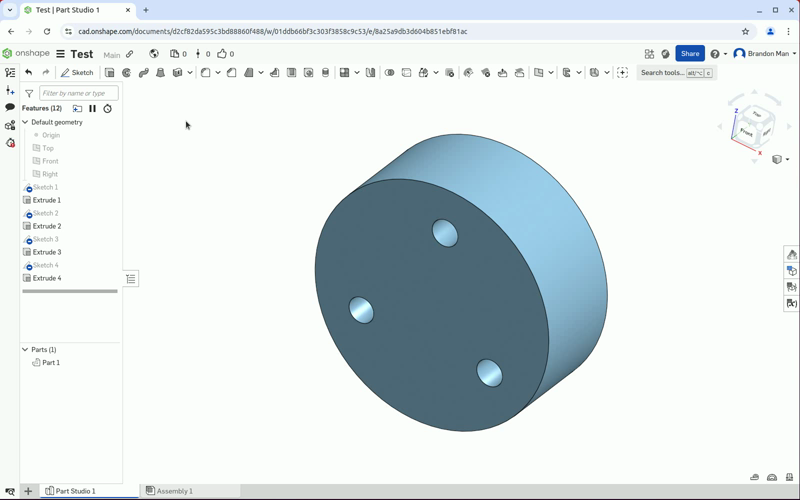
mouse_move(73, 189)
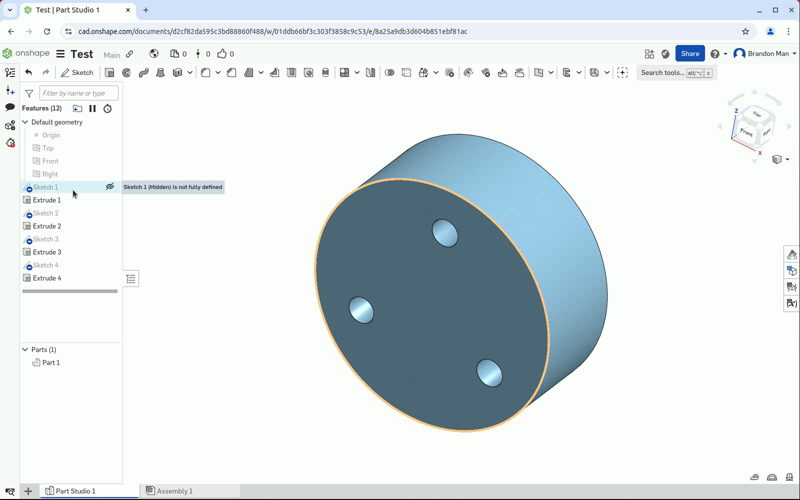
click(73, 189)